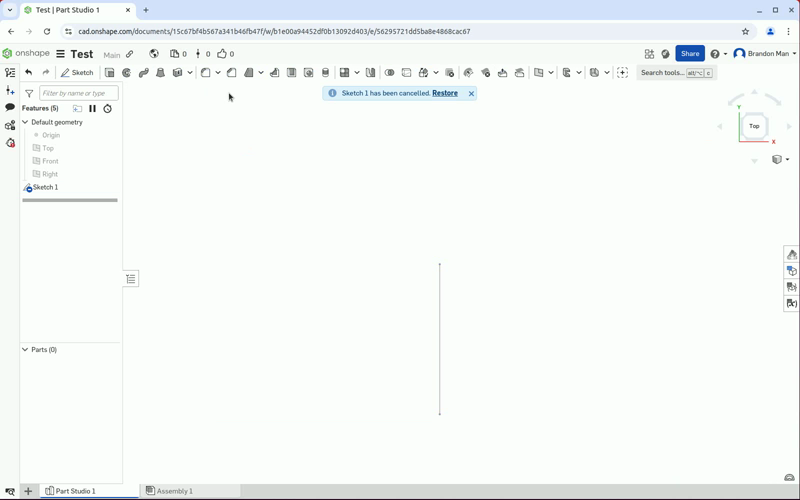
key(shift+h)
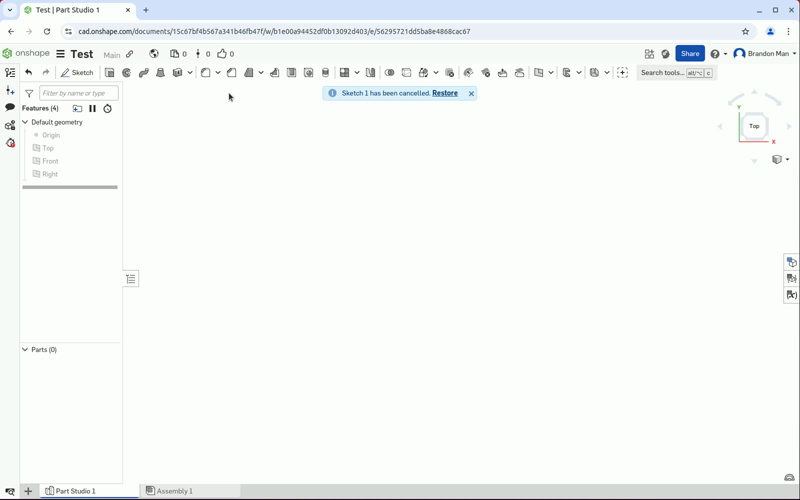
mouse_move(73, 352)
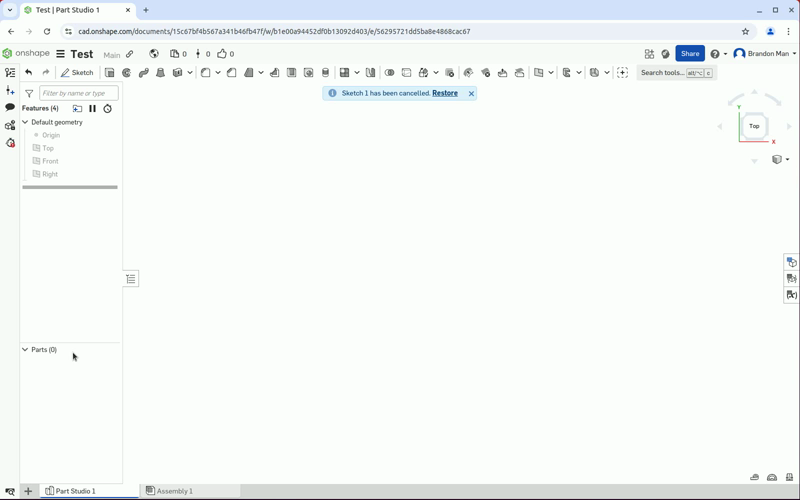
key(y)
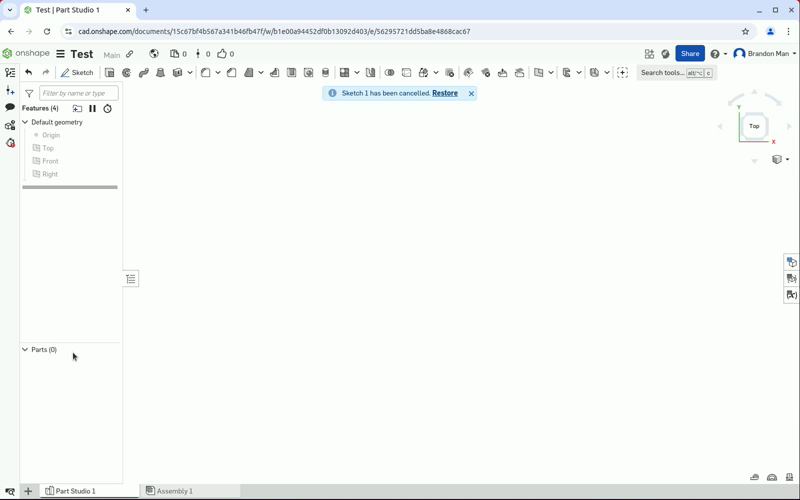
key(shift+p)
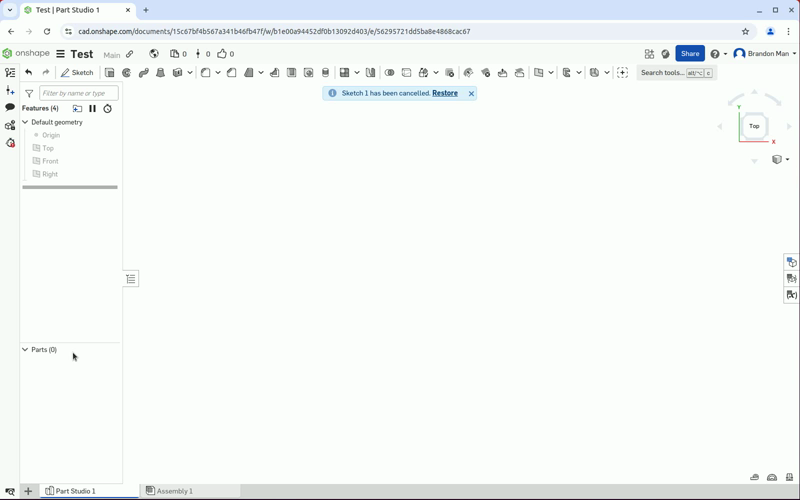
key(space)
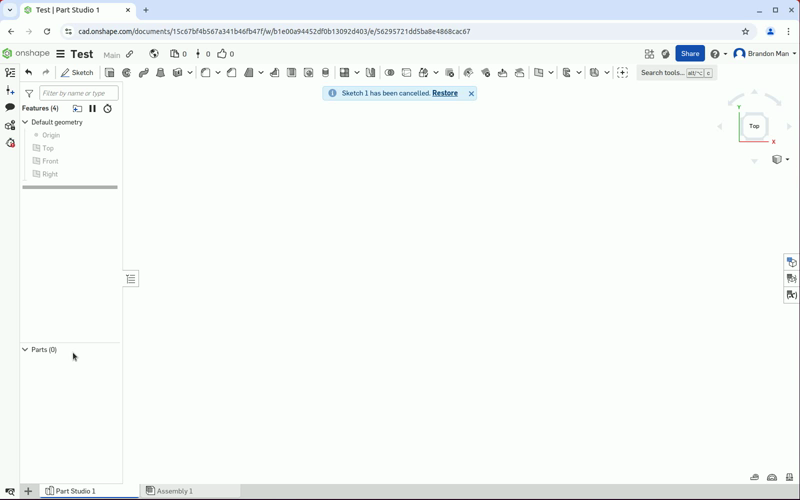
key_down(shift)
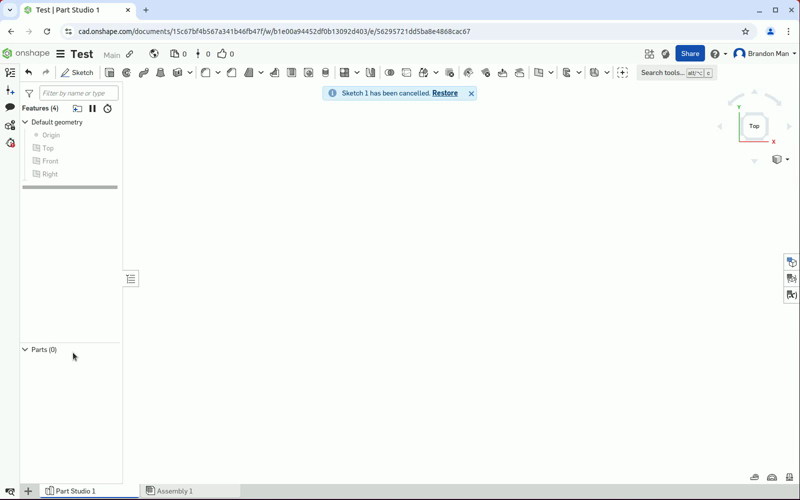
key(up)
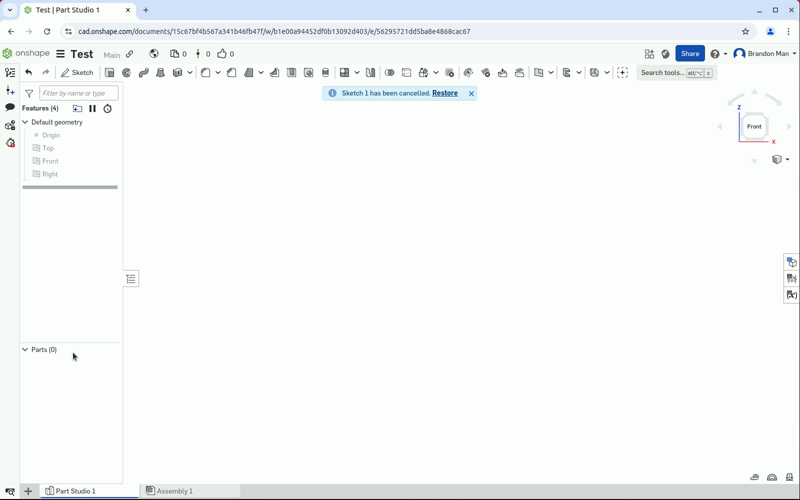
key_up(shift)
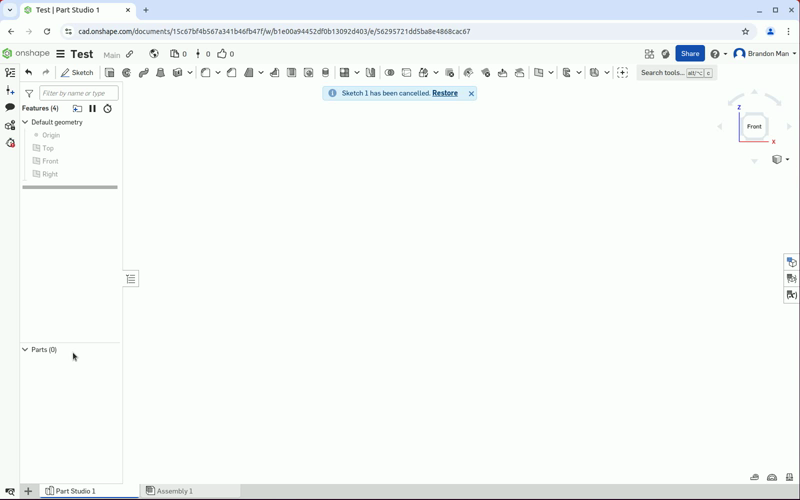
mouse_move(73, 352)
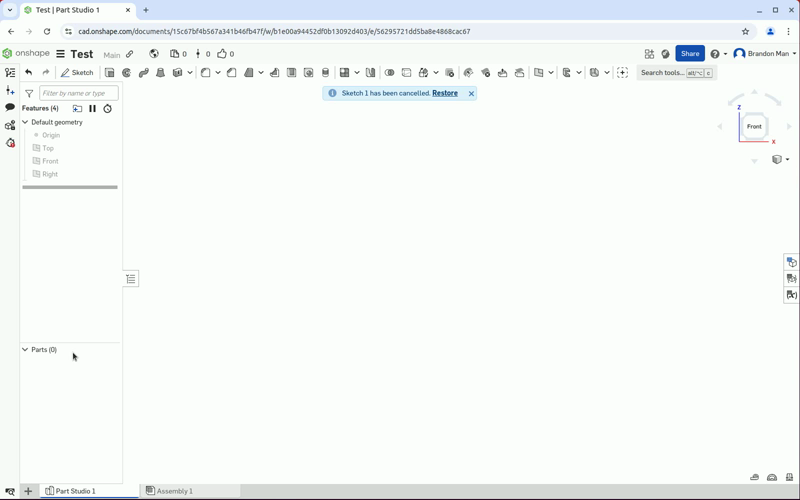
key(shift+y)
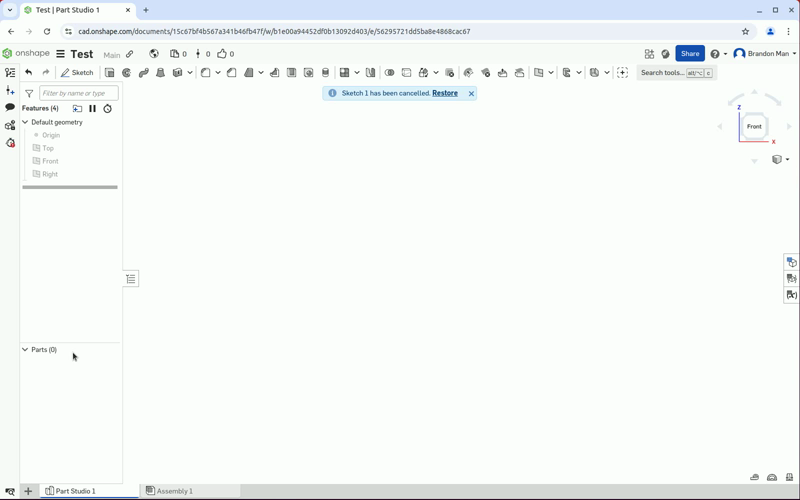
key(shift+s)
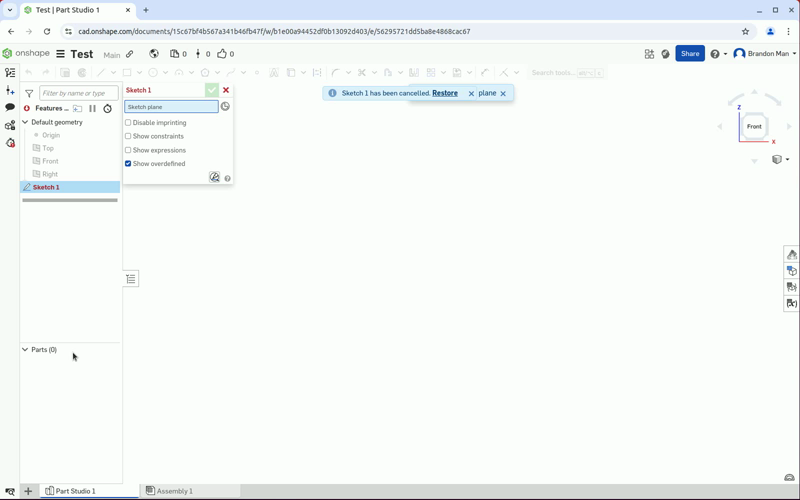
mouse_move(73, 163)
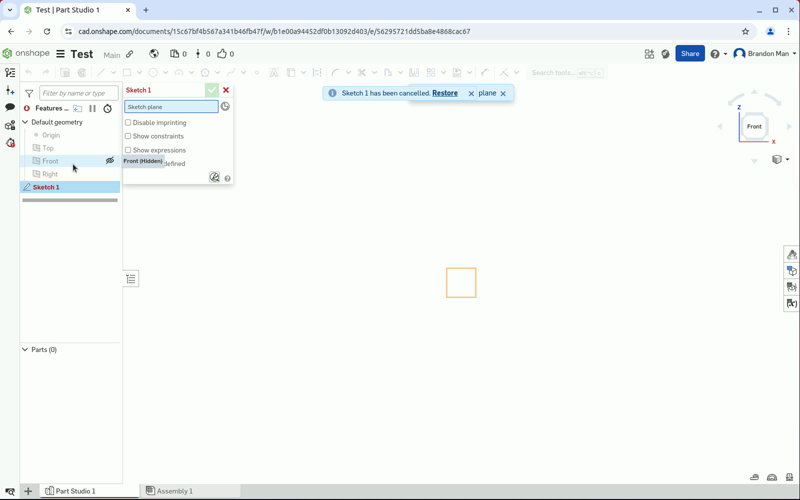
click(73, 163)
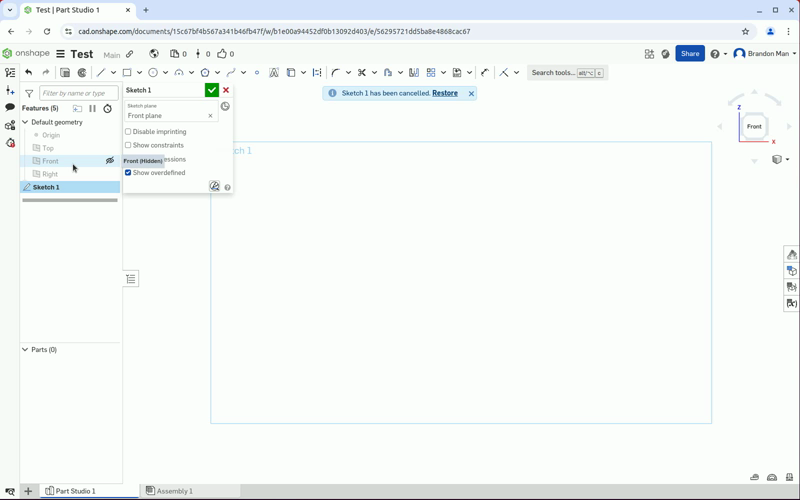
mouse_move(73, 352)
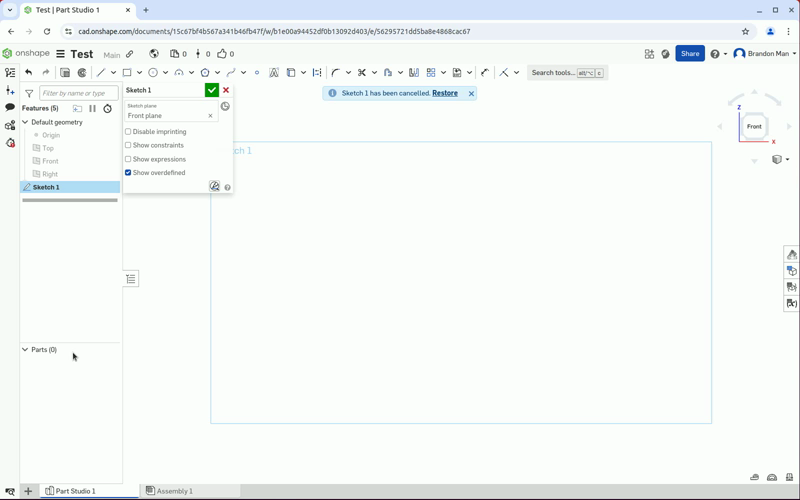
key(y)
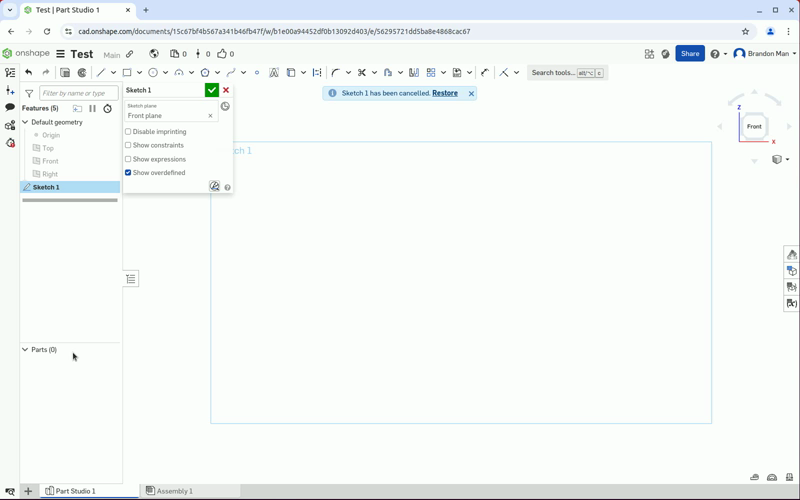
key(l)
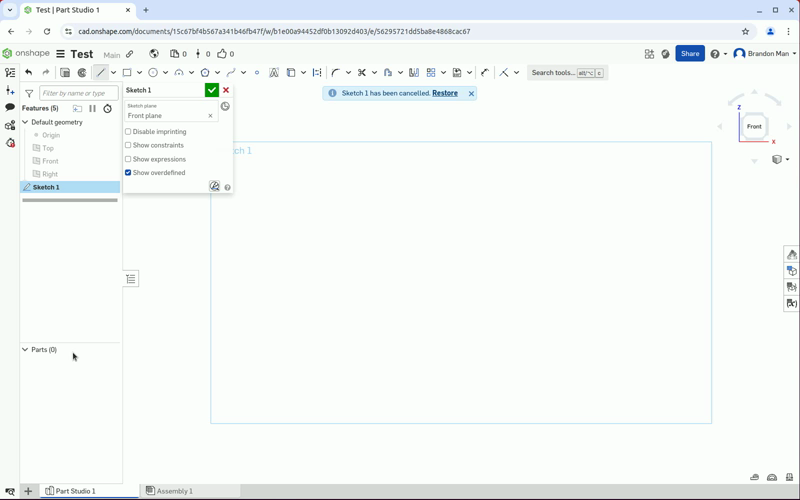
key_down(shift)
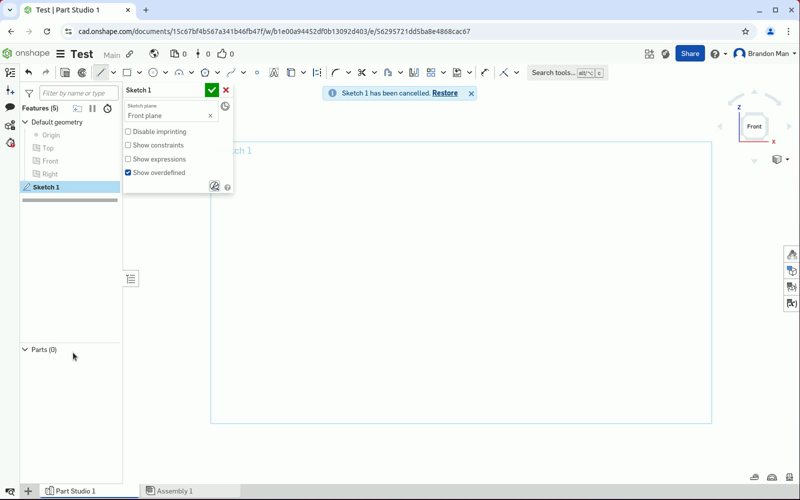
mouse_move(460, 226)
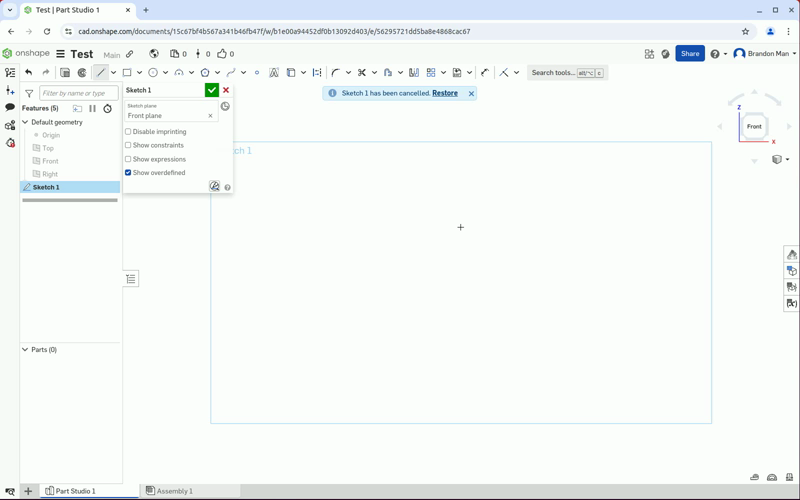
click(460, 226)
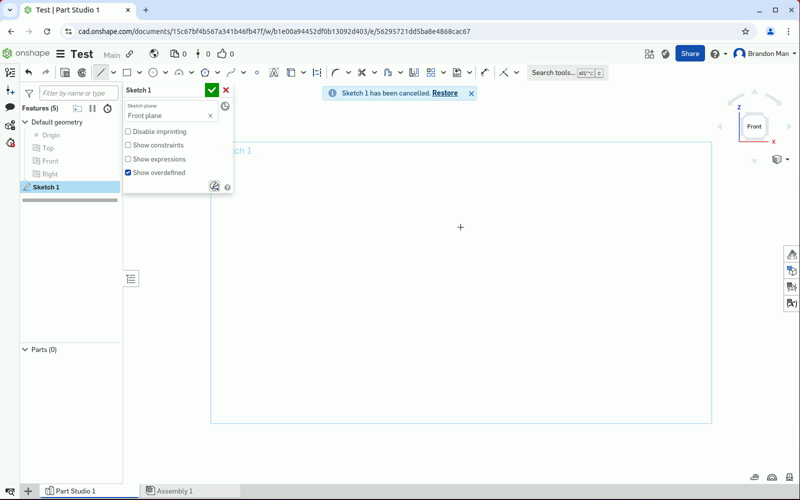
key_up(shift)
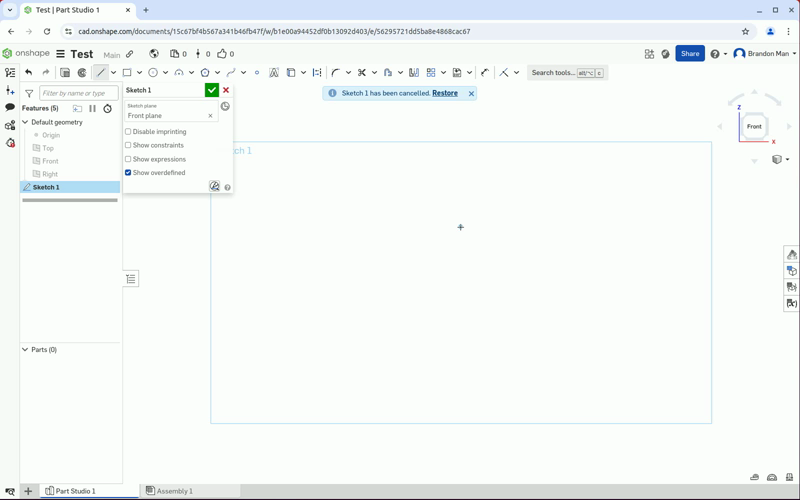
key_down(shift)
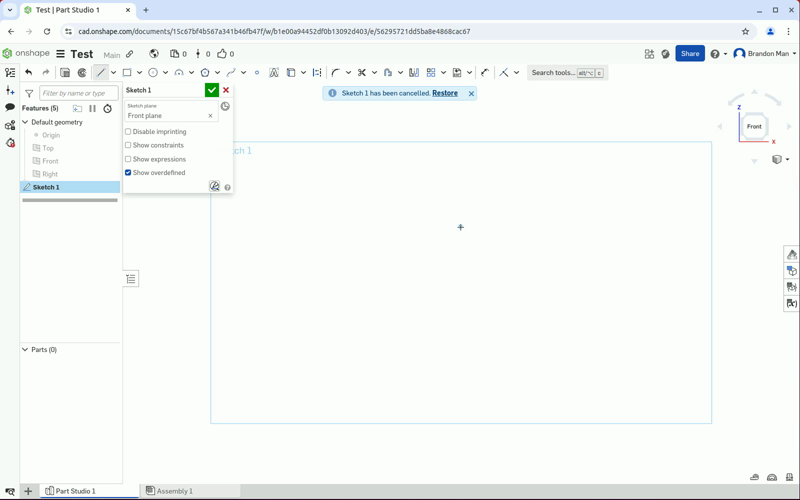
mouse_move(490, 226)
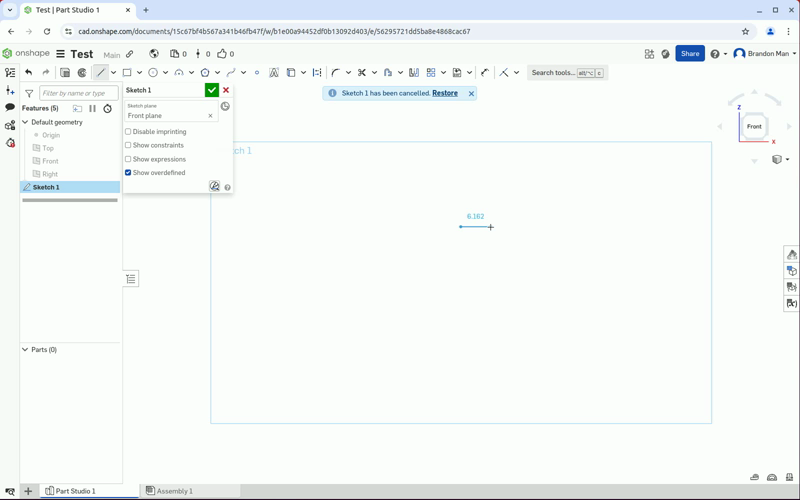
mouse_move(517, 226)
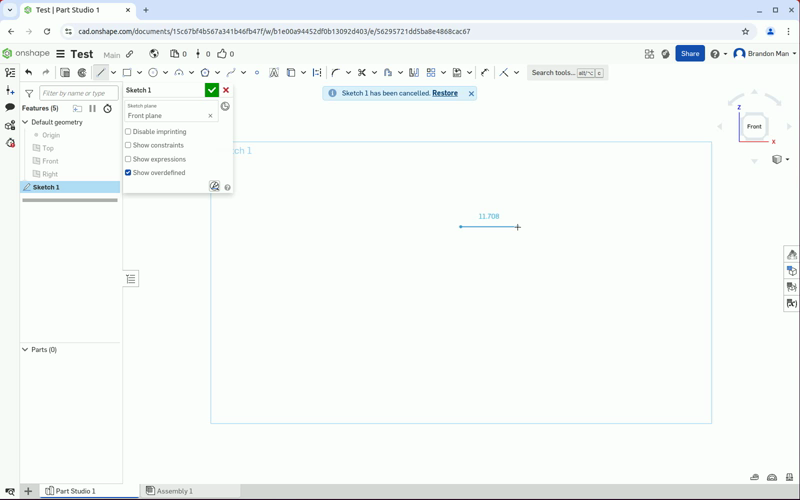
click(517, 226)
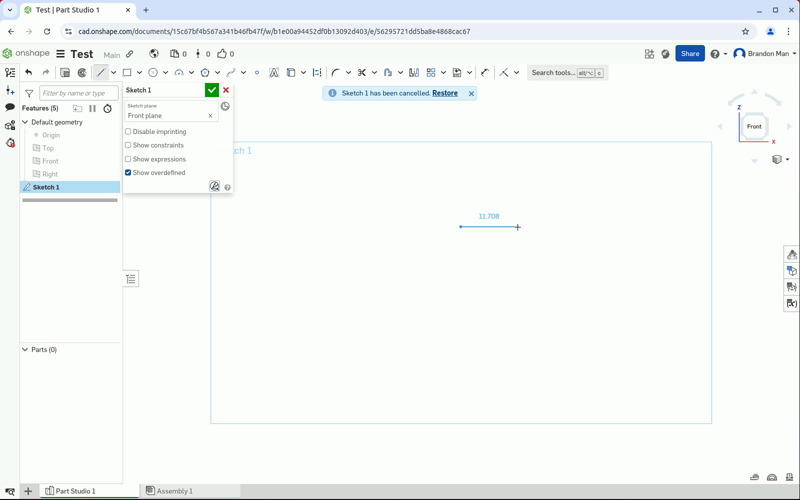
key_up(shift)
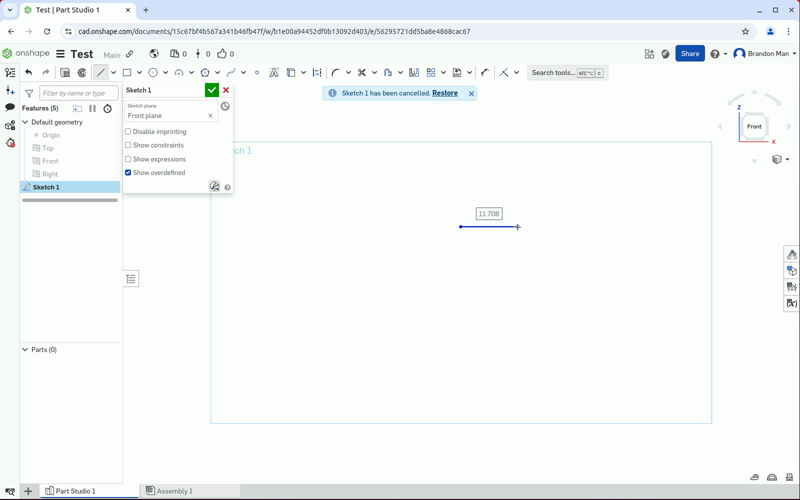
key_down(shift)
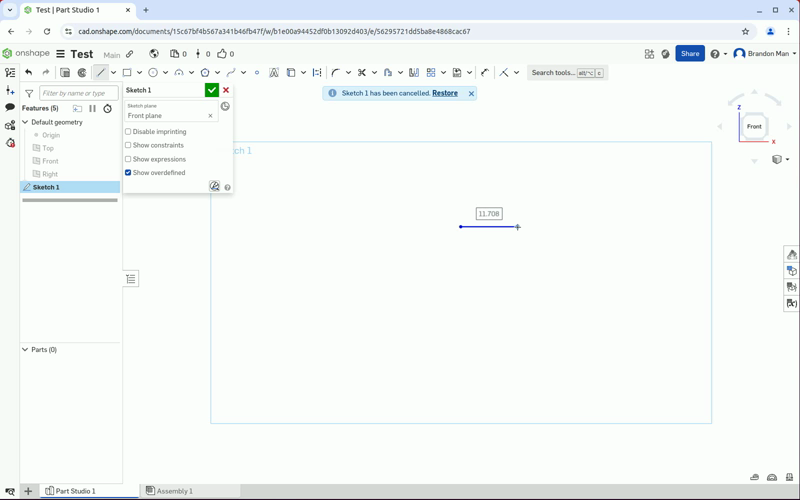
mouse_move(547, 226)
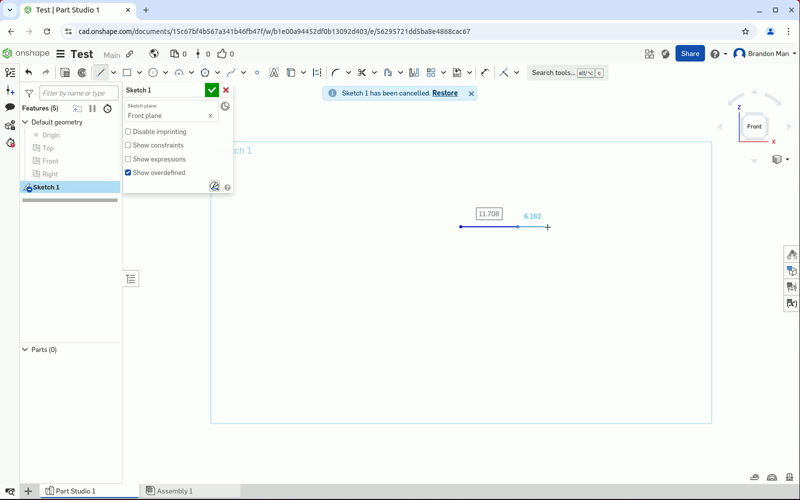
mouse_move(517, 169)
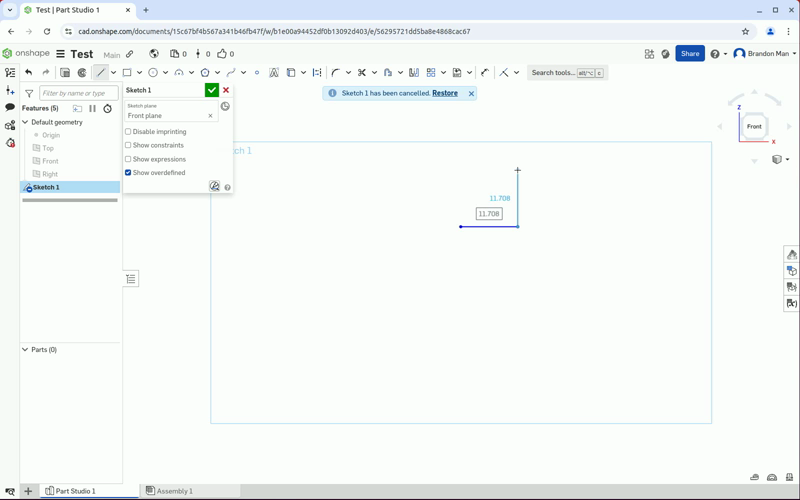
click(517, 169)
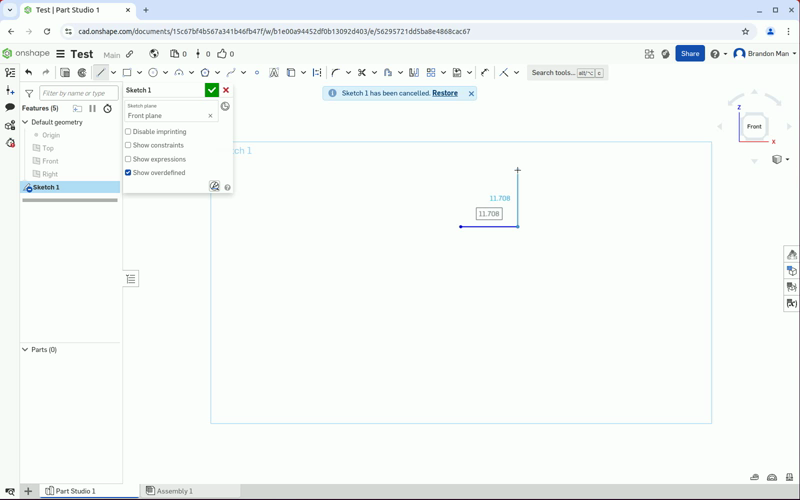
key_up(shift)
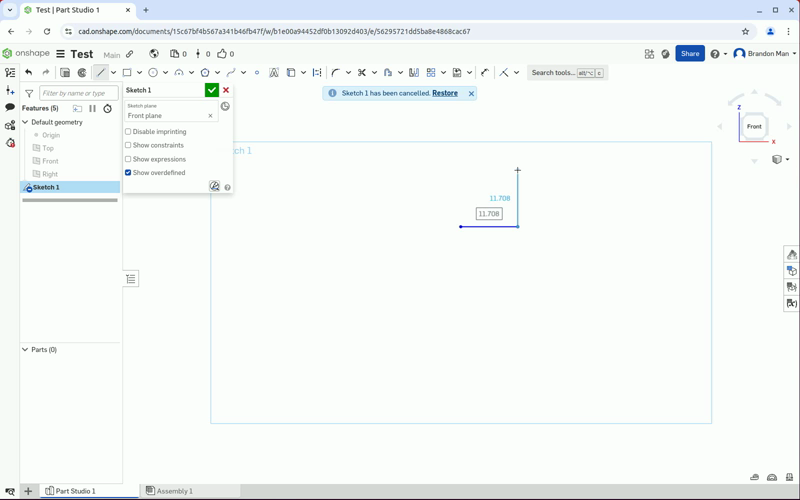
key_down(shift)
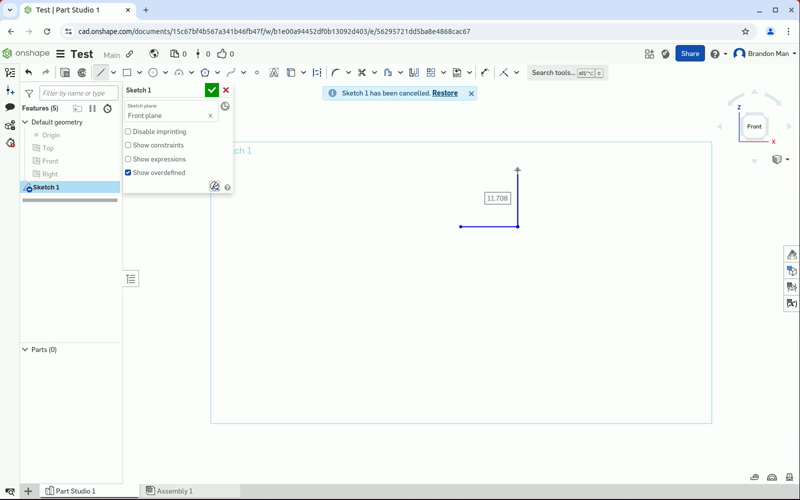
mouse_move(547, 169)
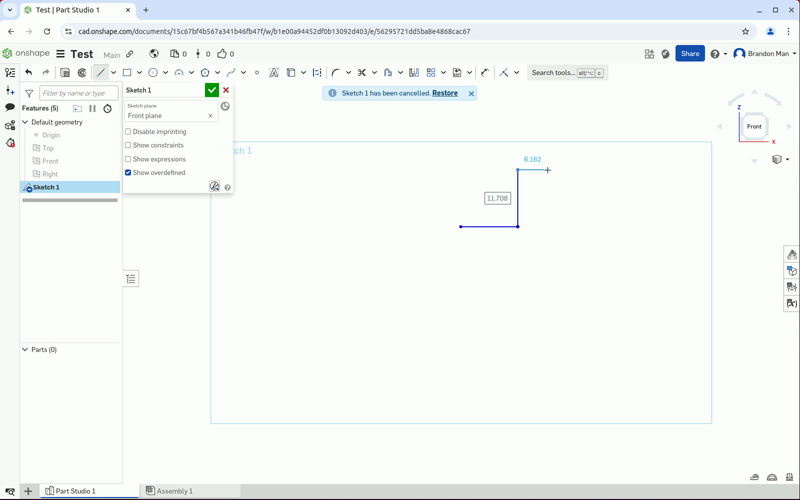
mouse_move(460, 169)
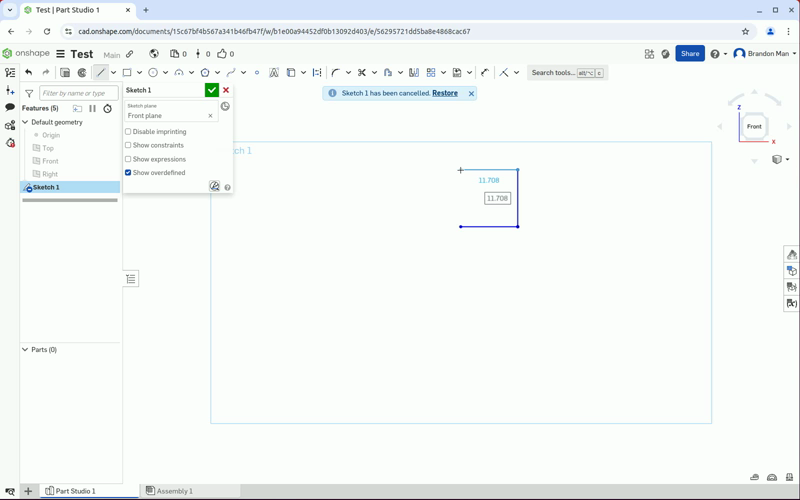
click(460, 169)
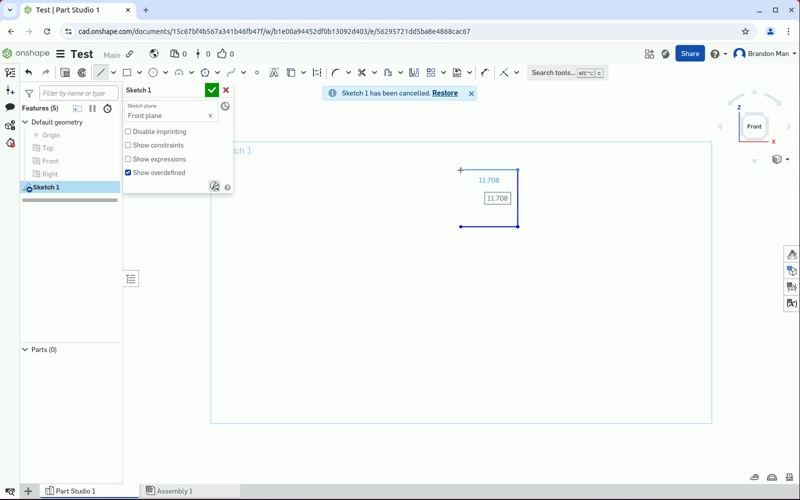
key_up(shift)
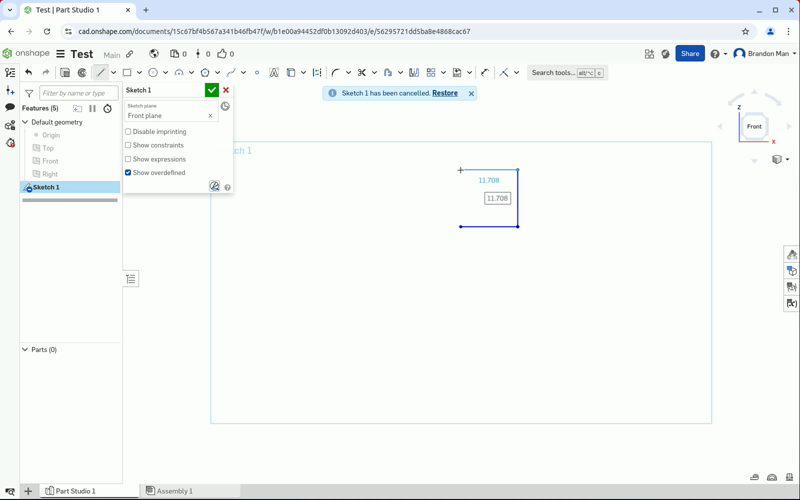
mouse_move(490, 169)
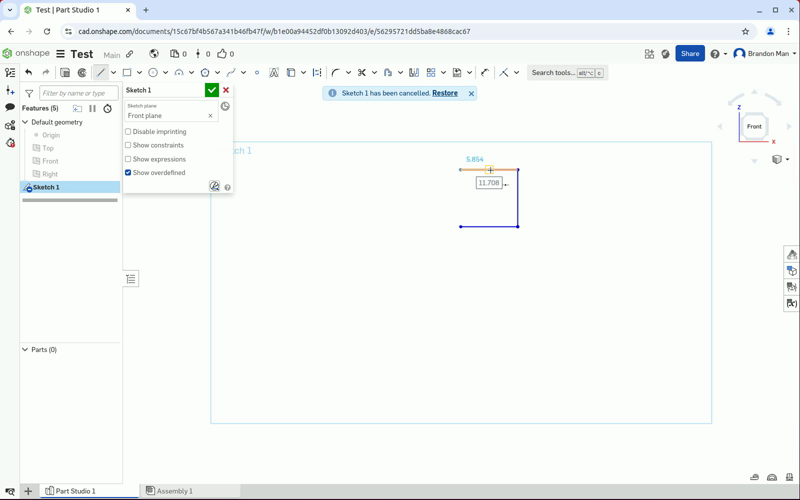
key_down(shift)
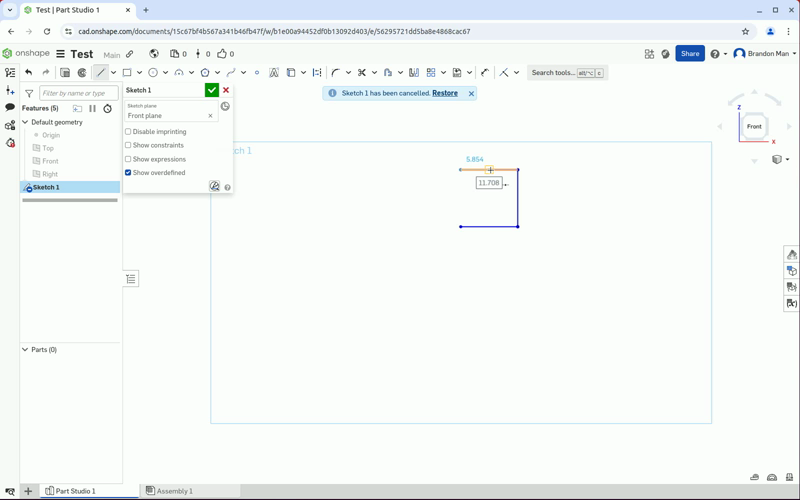
mouse_move(460, 226)
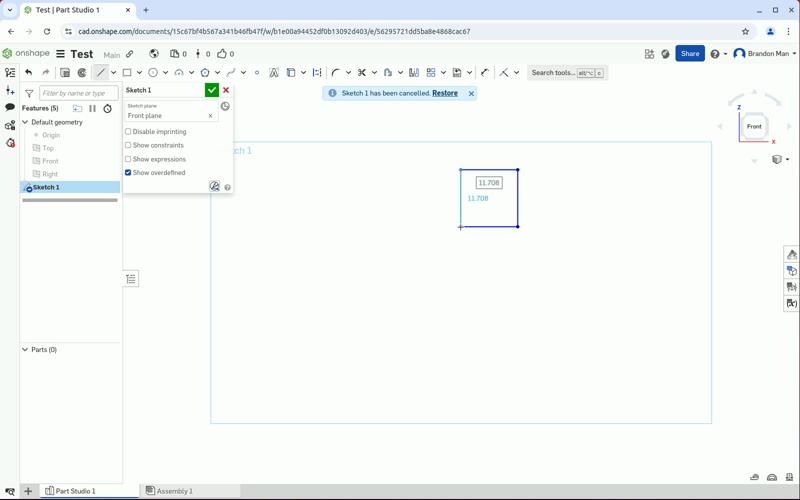
key_up(shift)
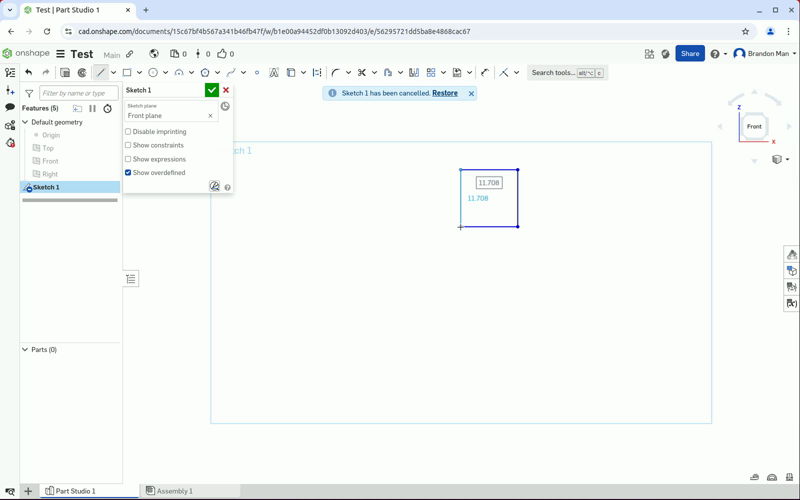
click(460, 226)
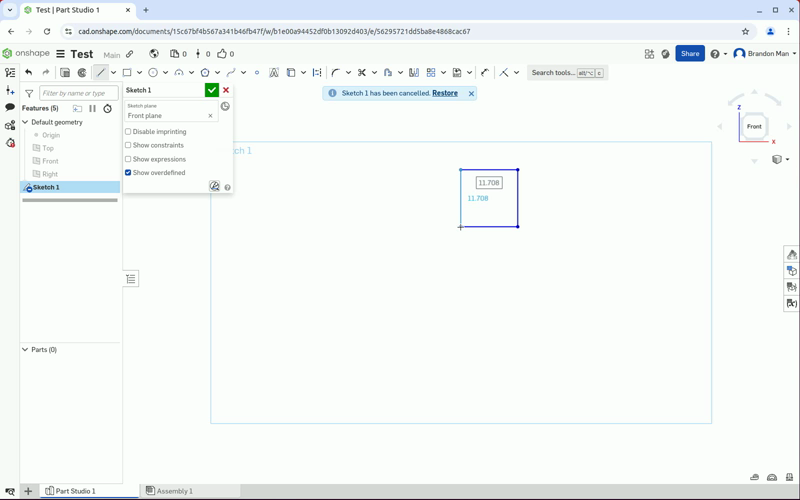
key(esc)
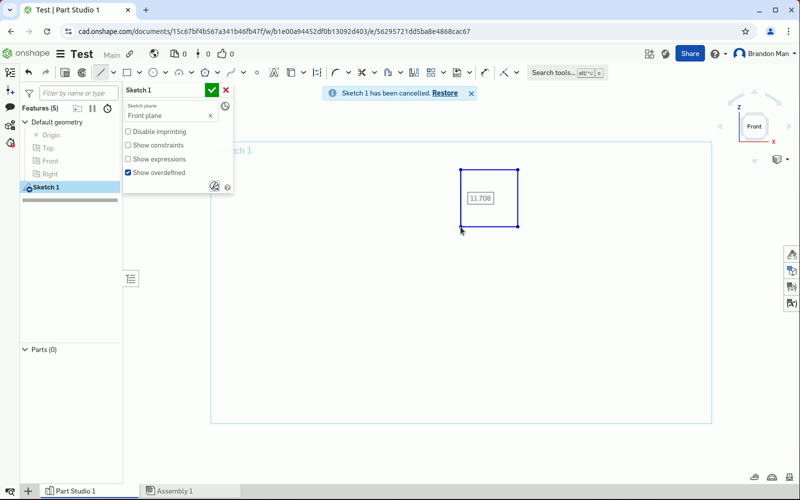
mouse_move(478, 189)
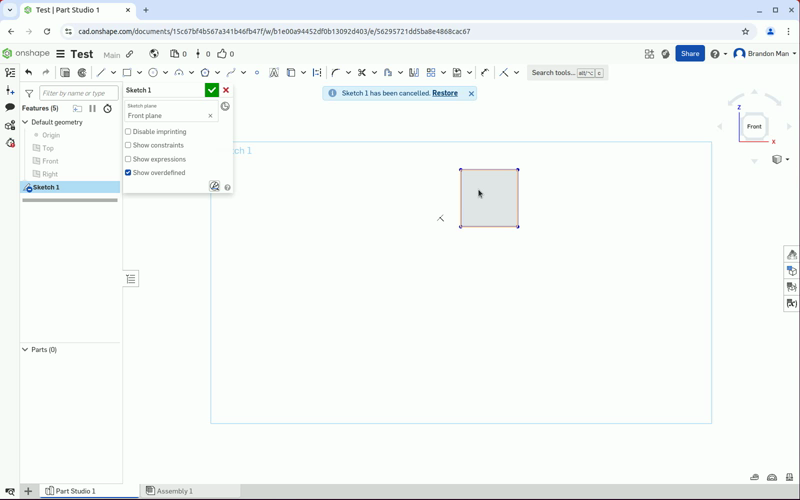
click(478, 189)
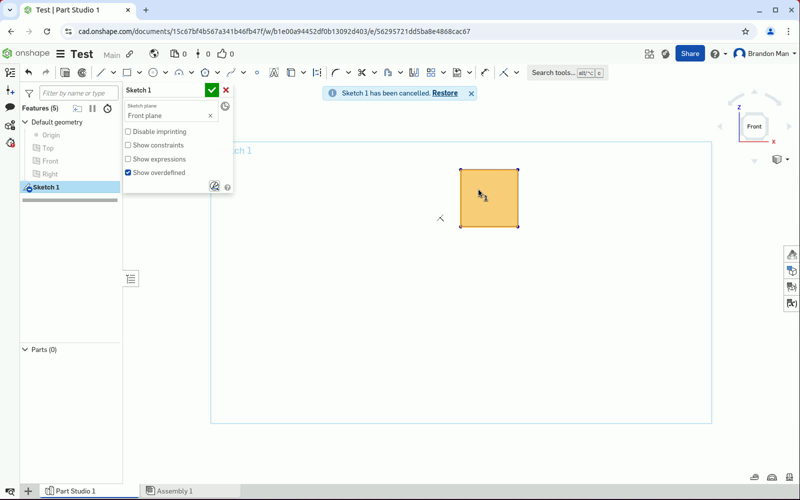
mouse_move(73, 352)
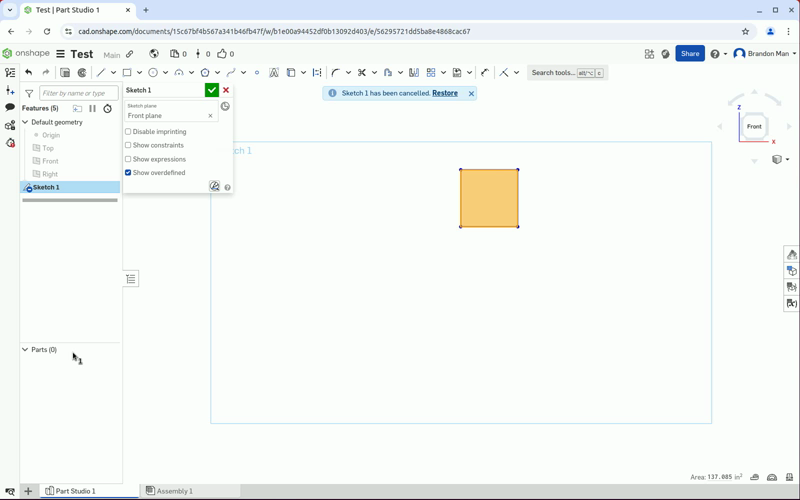
key(shift+y)
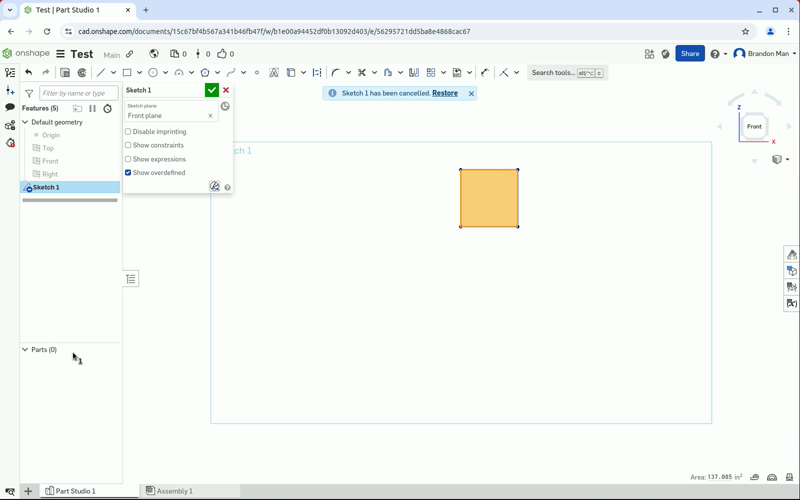
key(shift+e)
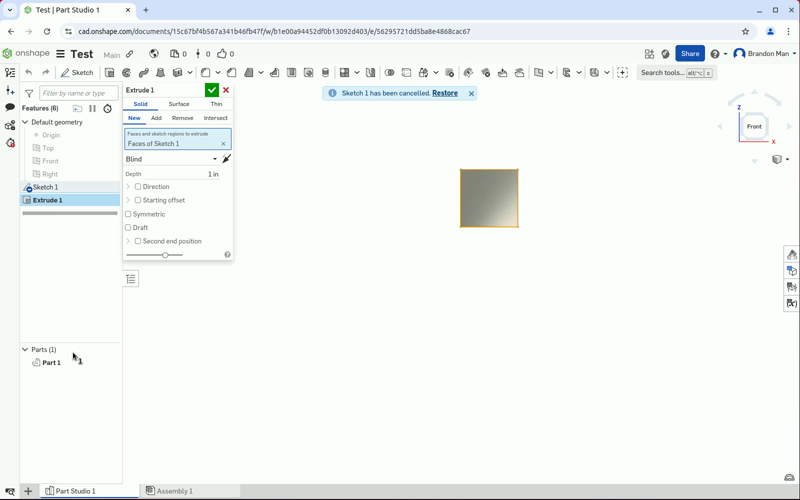
mouse_move(143, 106)
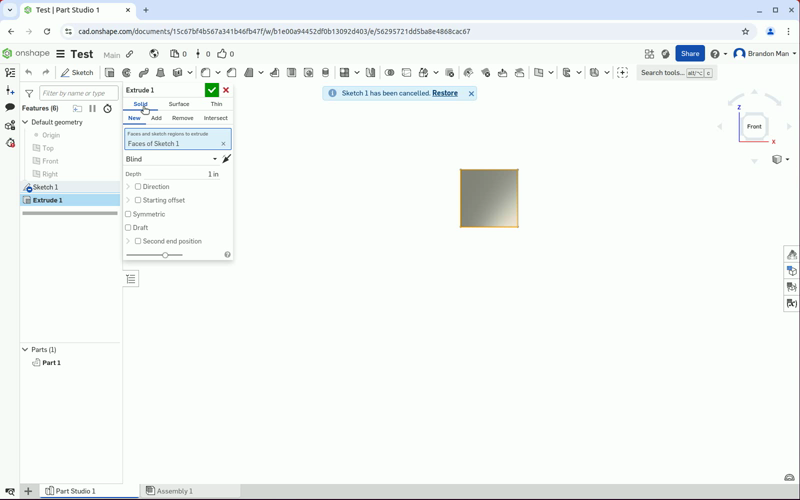
click(143, 106)
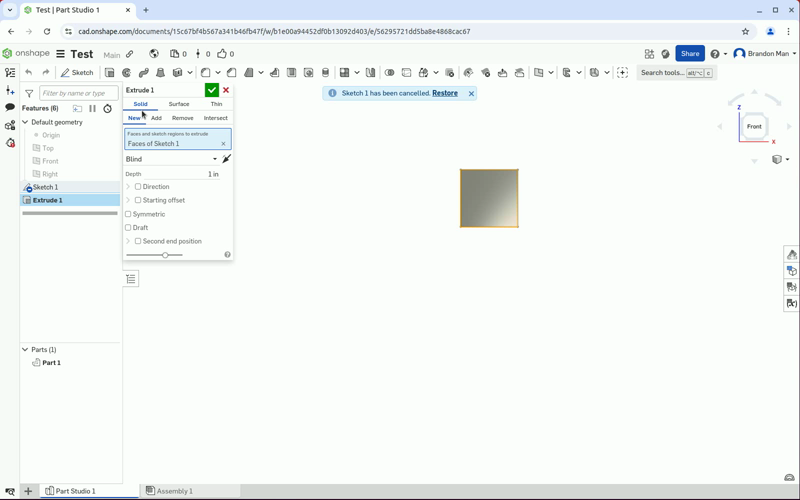
mouse_move(137, 120)
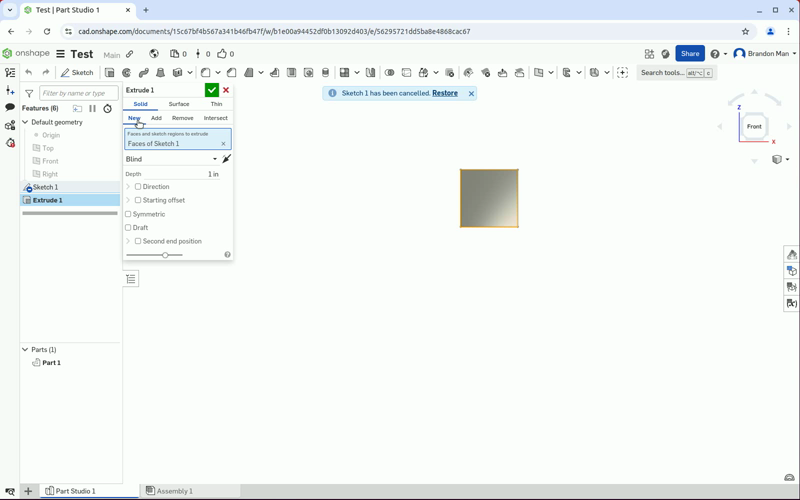
click(137, 120)
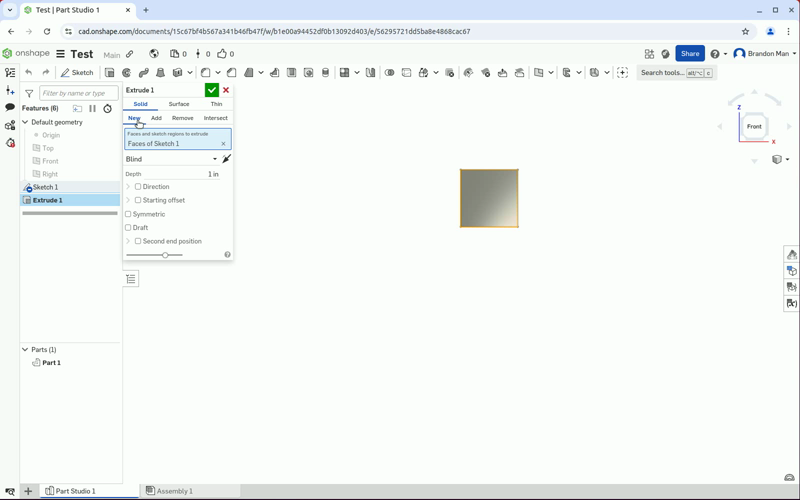
key(tab, 4)
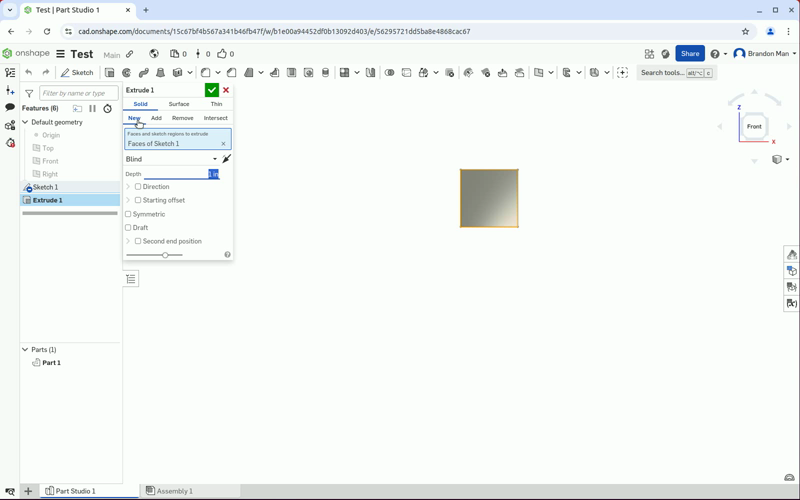
text(23.108)
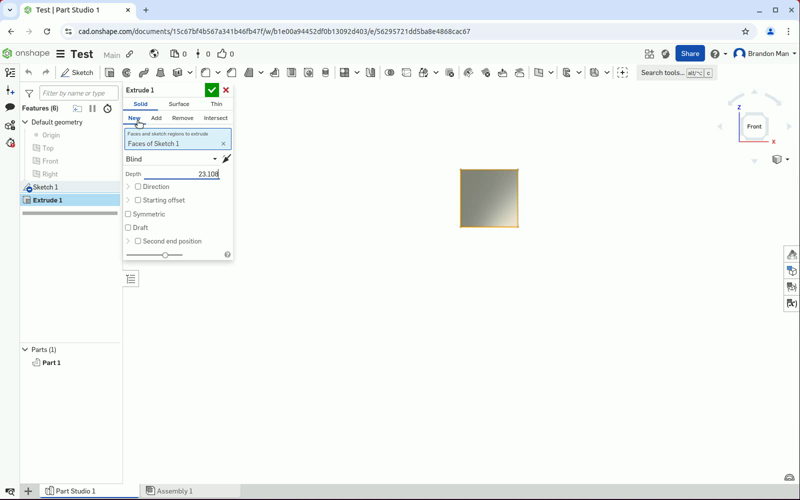
key(enter)
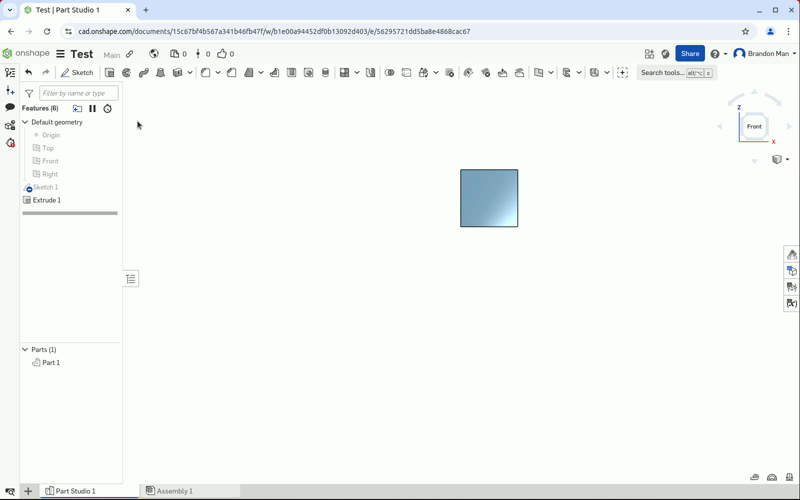
key(shift+h)
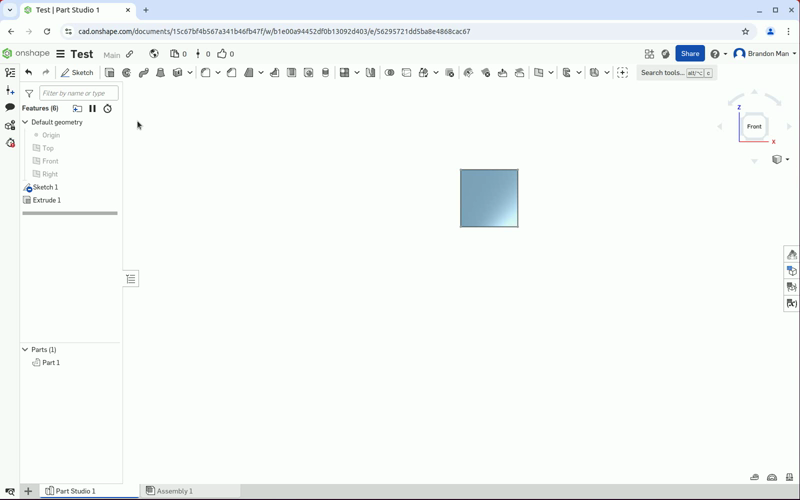
key(shift+h)
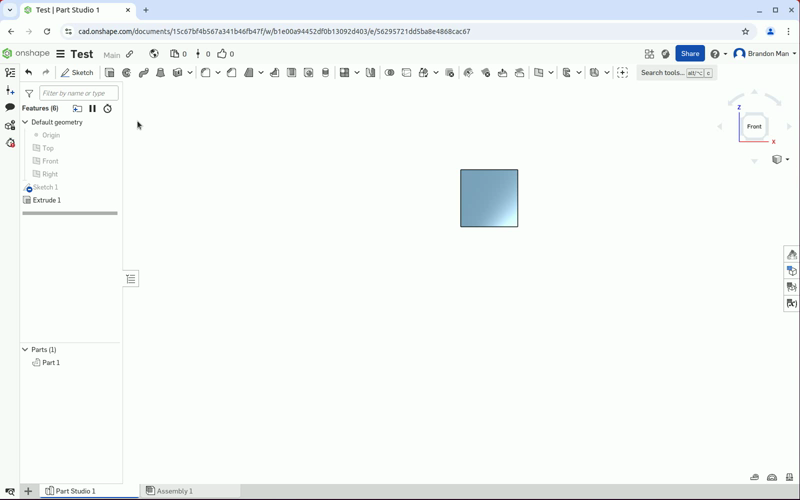
mouse_move(73, 189)
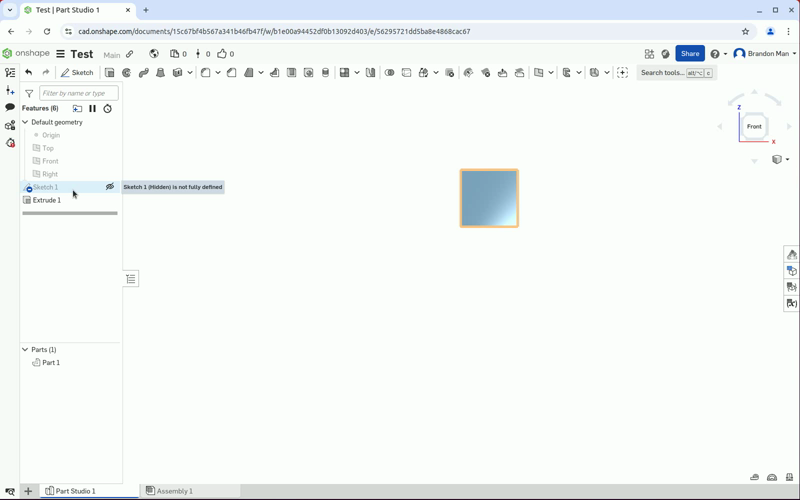
click(73, 189)
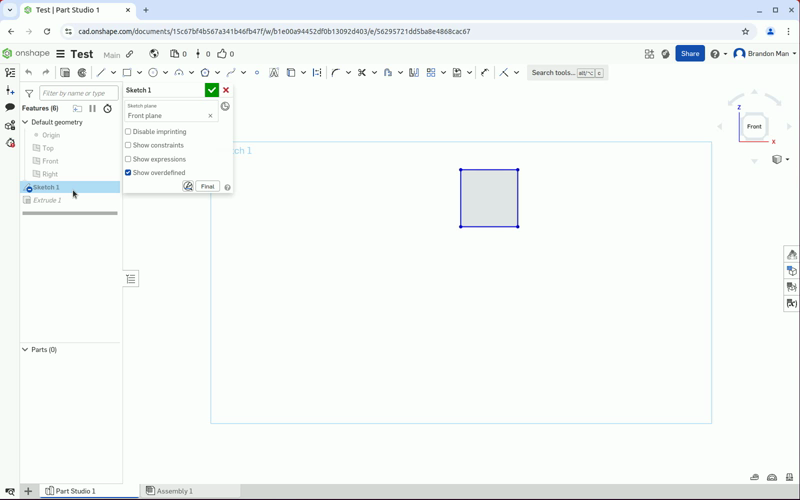
mouse_move(229, 92)
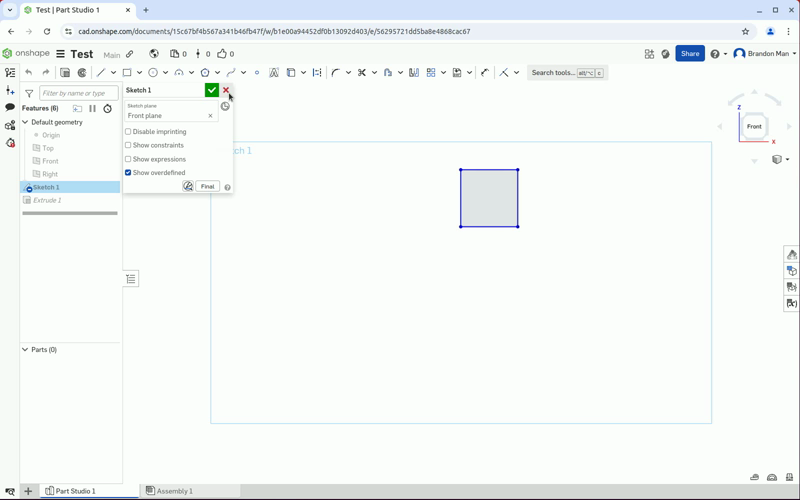
click(229, 92)
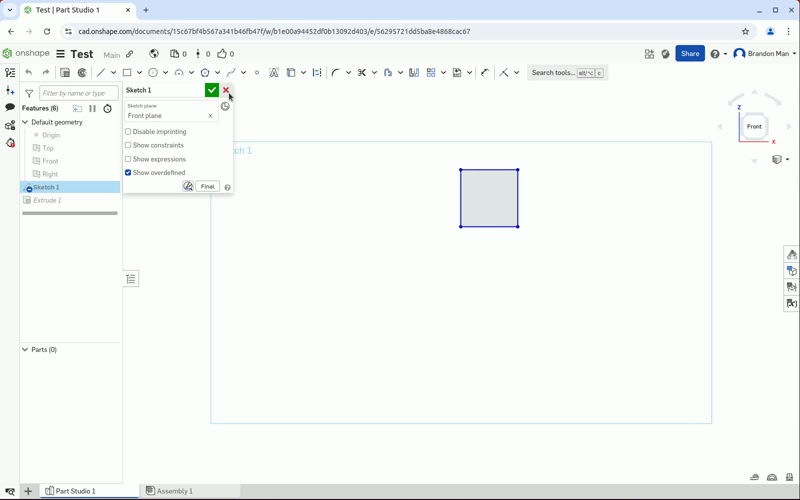
key(shift+s)
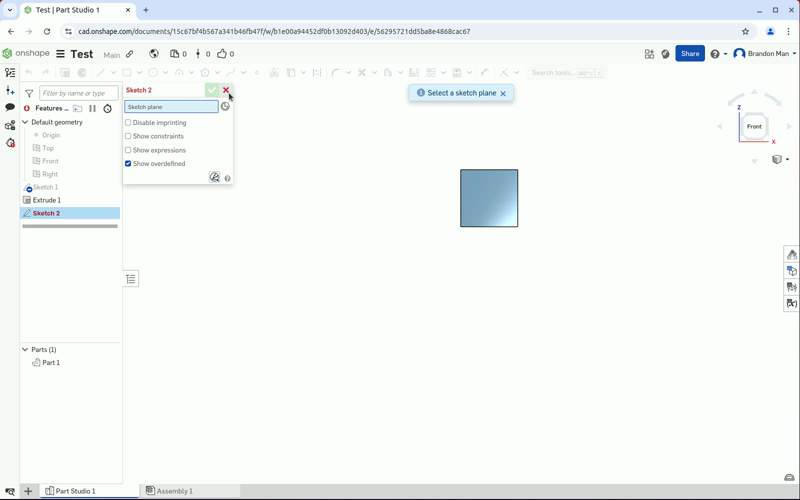
mouse_move(73, 163)
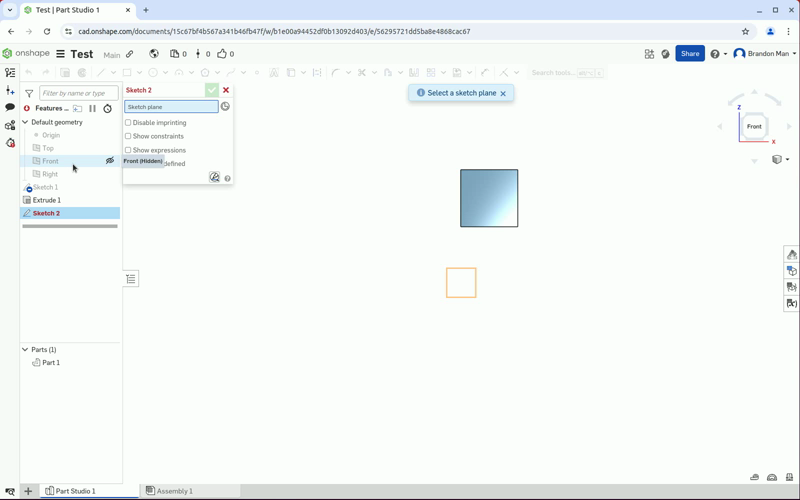
click(73, 163)
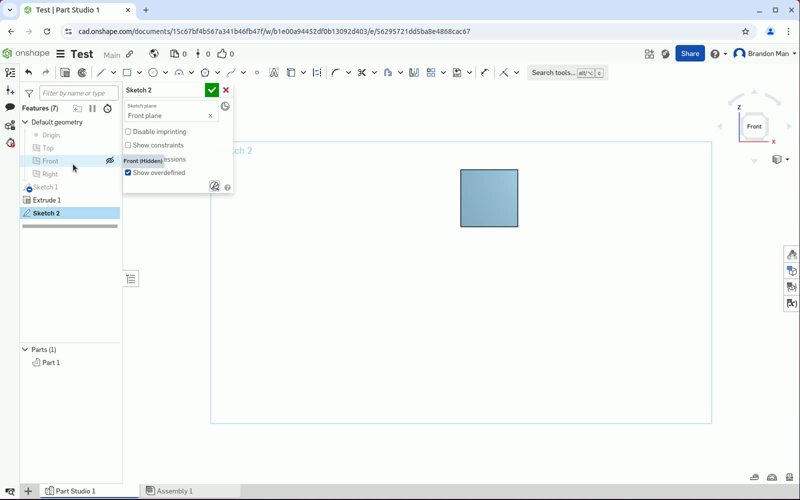
mouse_move(73, 352)
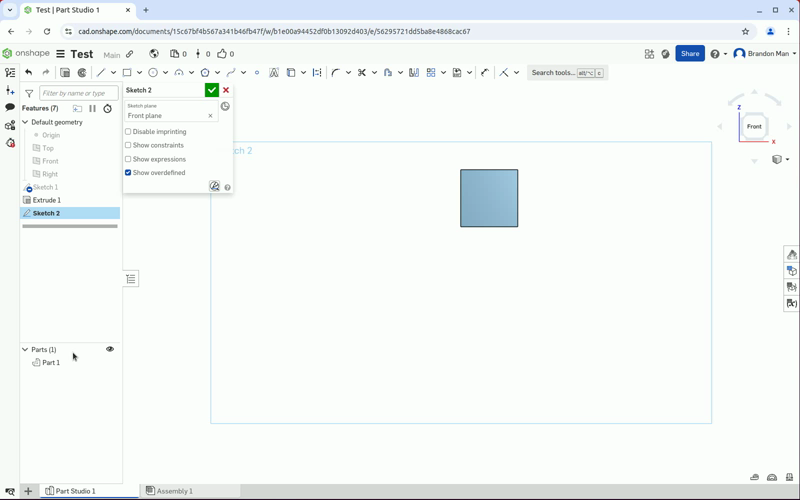
key(y)
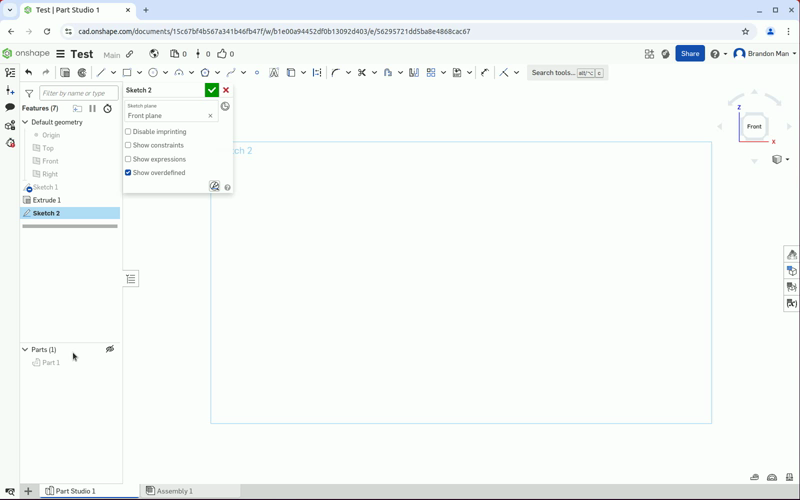
key(l)
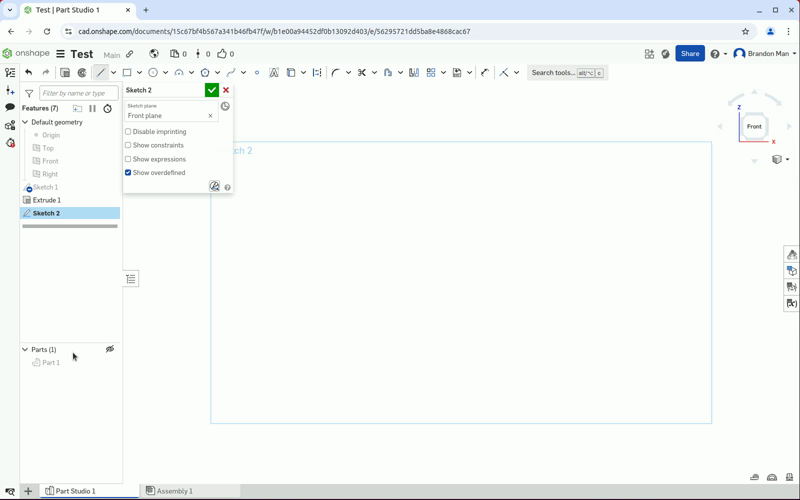
key_down(shift)
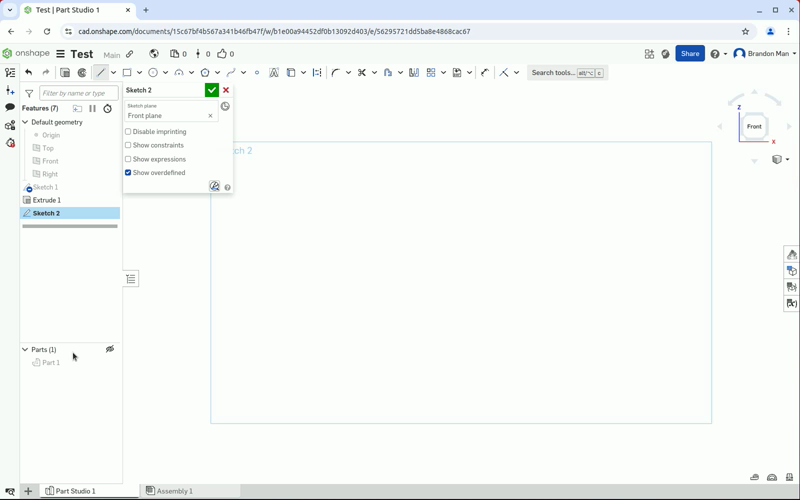
mouse_move(460, 282)
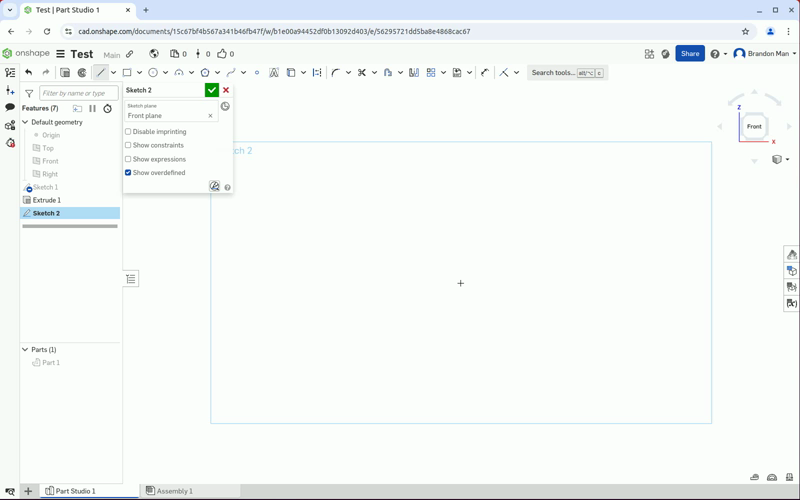
click(460, 282)
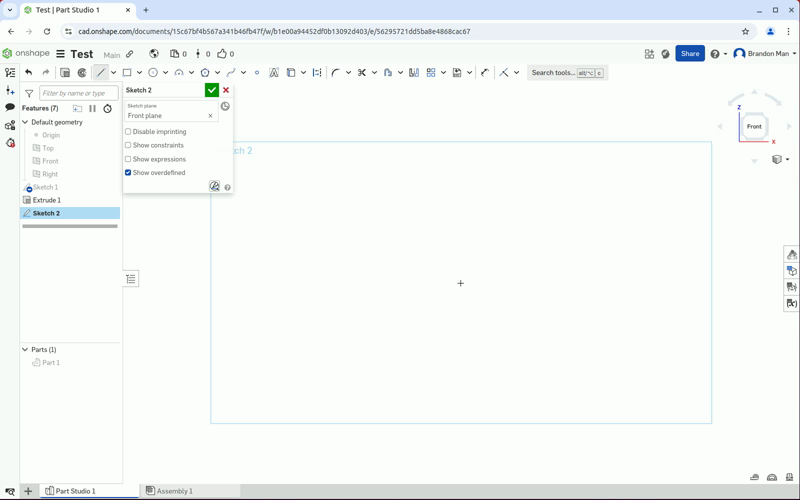
key_up(shift)
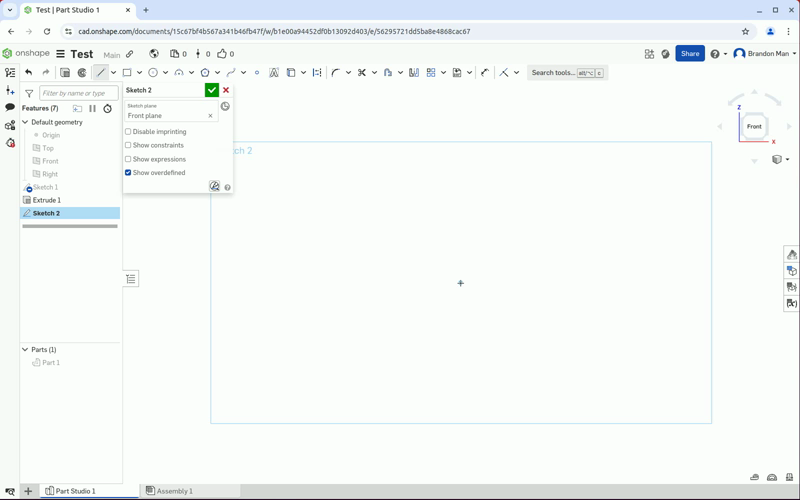
key_down(shift)
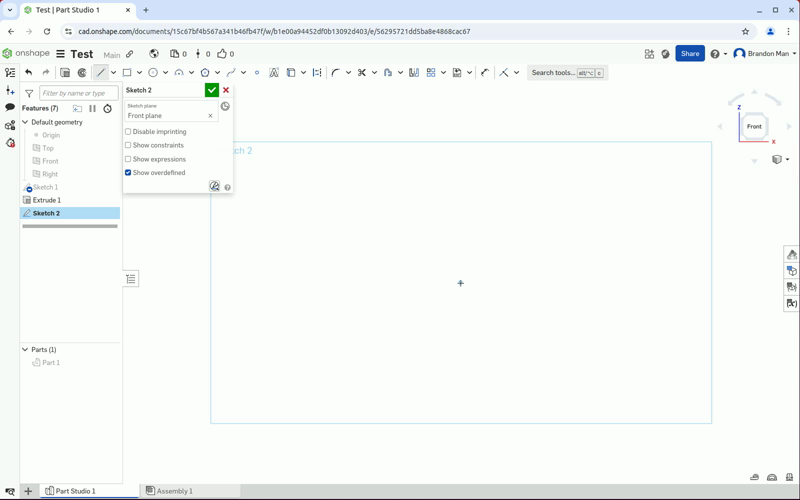
mouse_move(490, 282)
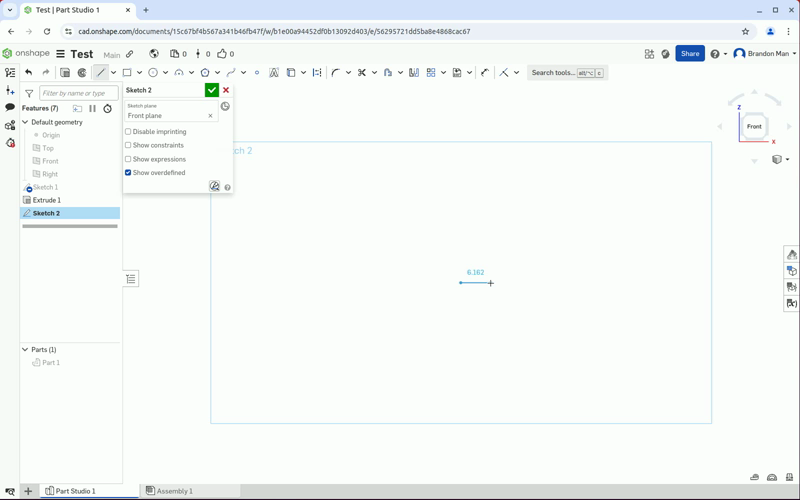
mouse_move(517, 282)
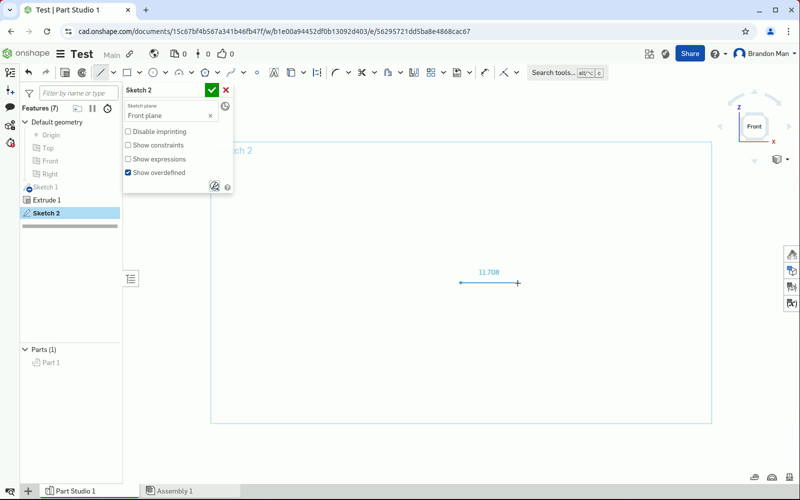
click(517, 282)
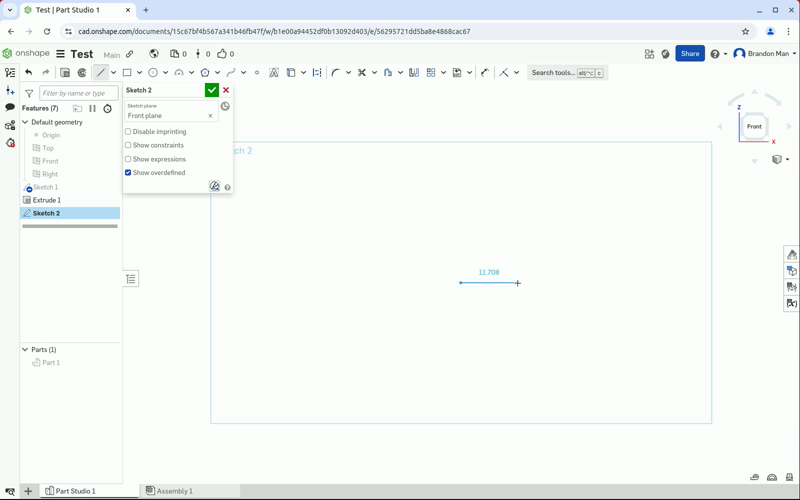
key_up(shift)
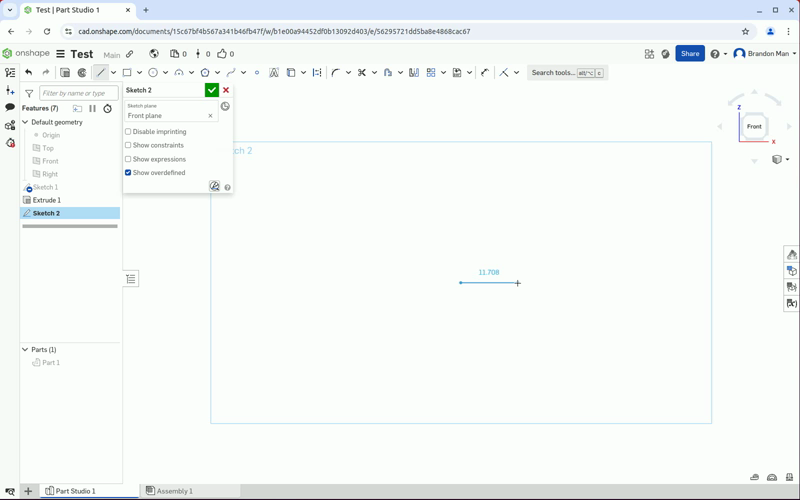
key_down(shift)
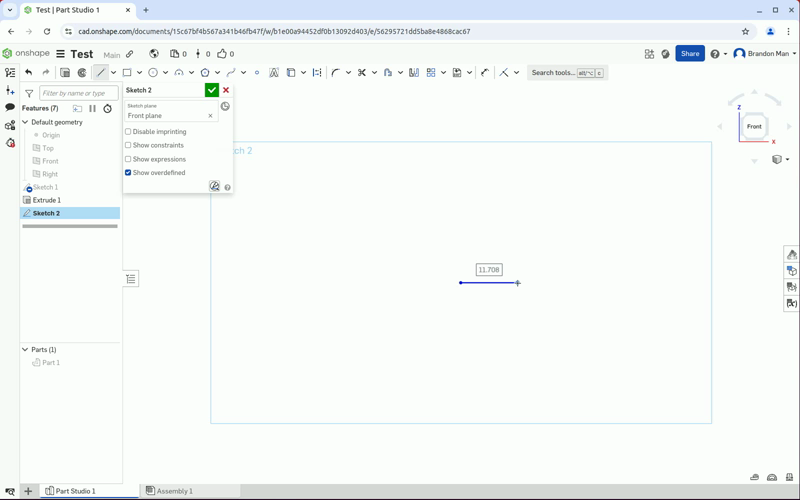
mouse_move(547, 282)
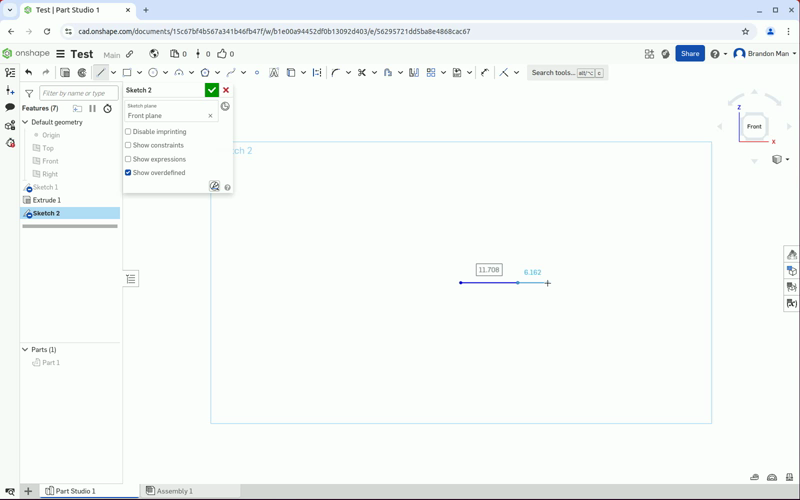
mouse_move(517, 226)
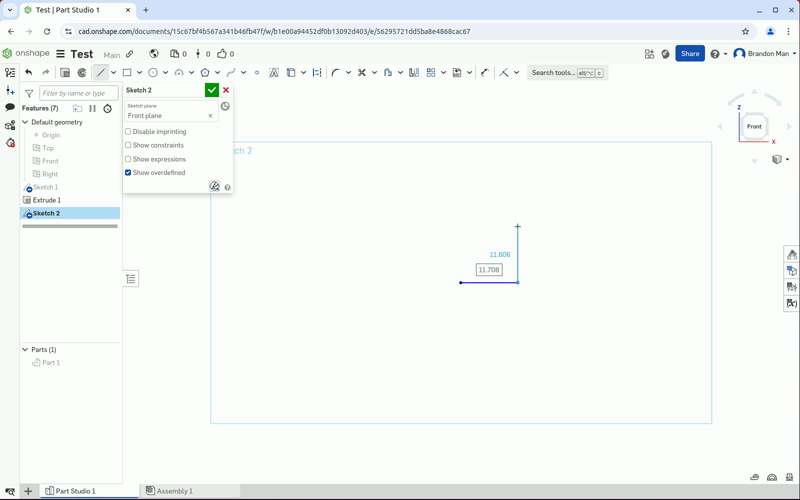
click(517, 226)
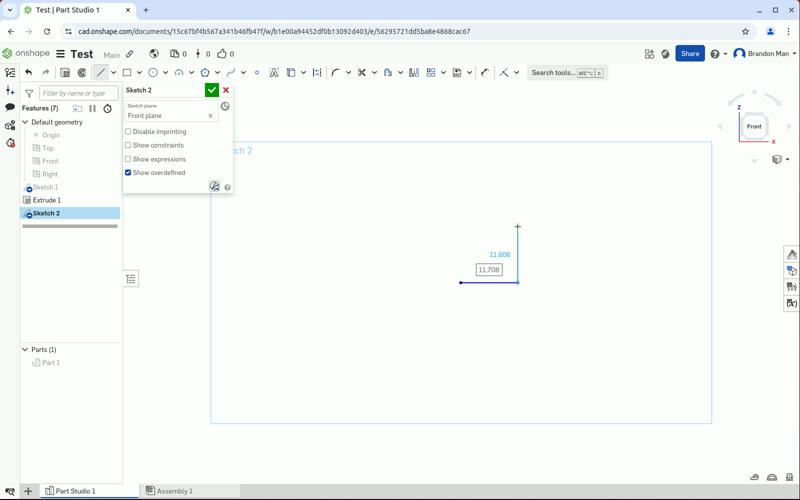
key_up(shift)
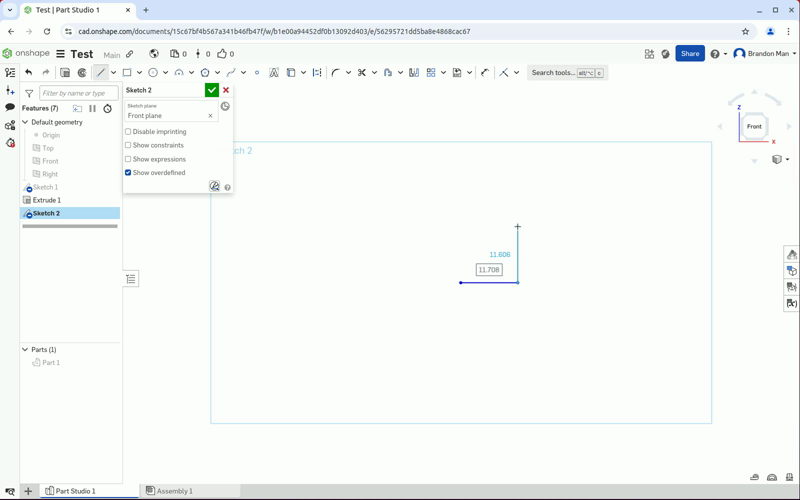
key_down(shift)
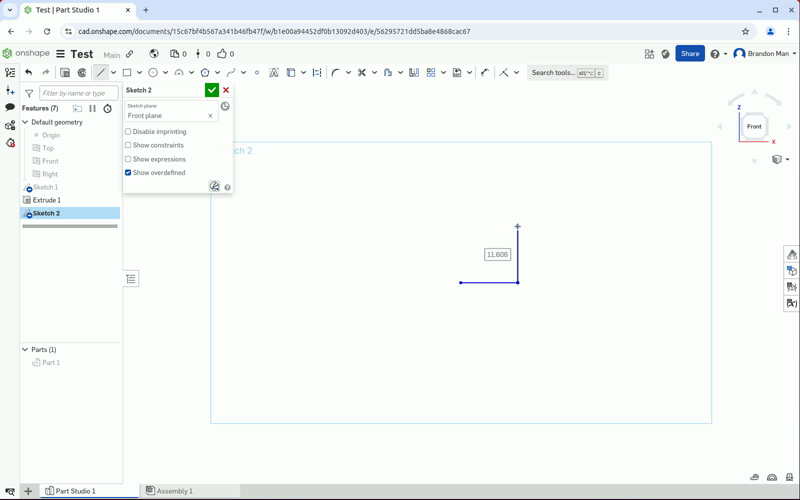
mouse_move(547, 226)
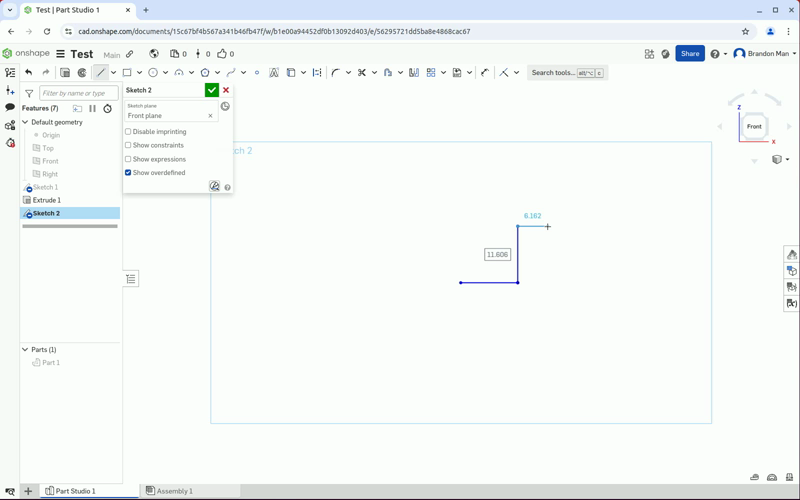
mouse_move(460, 226)
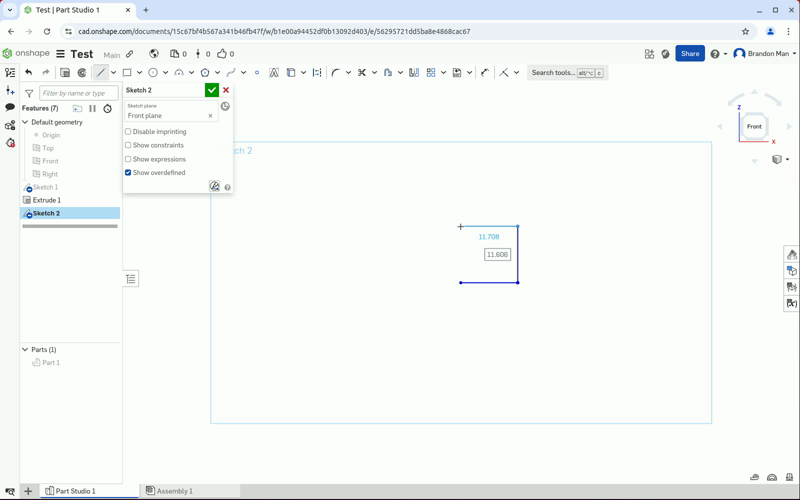
click(460, 226)
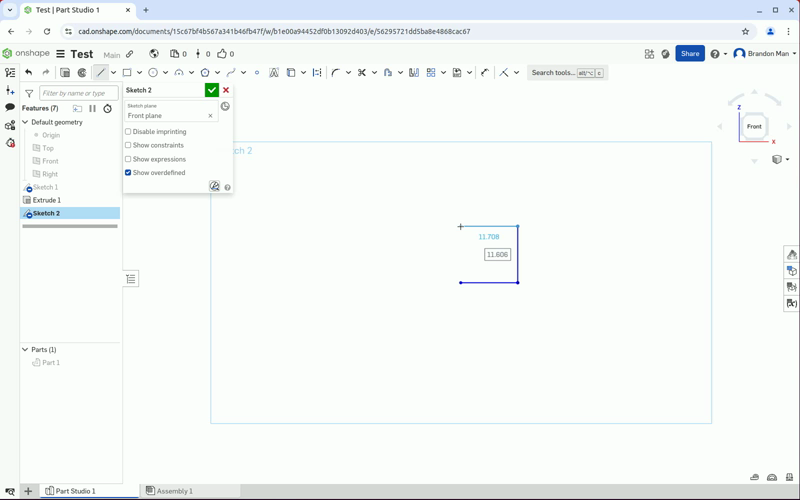
key_up(shift)
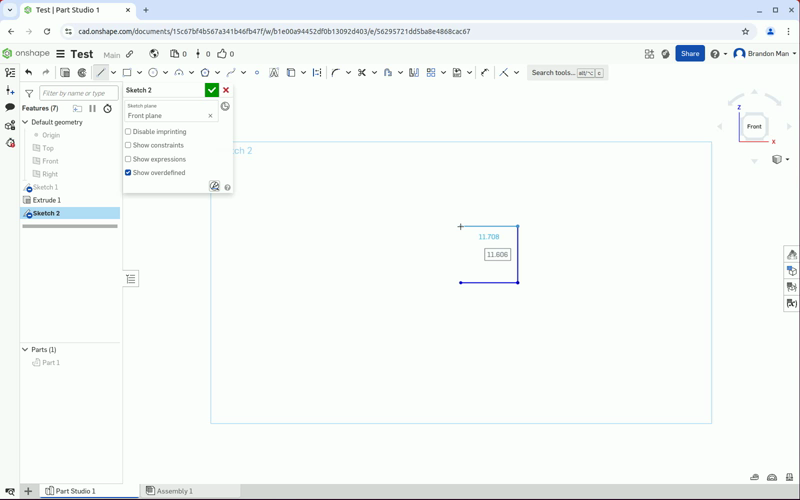
mouse_move(490, 226)
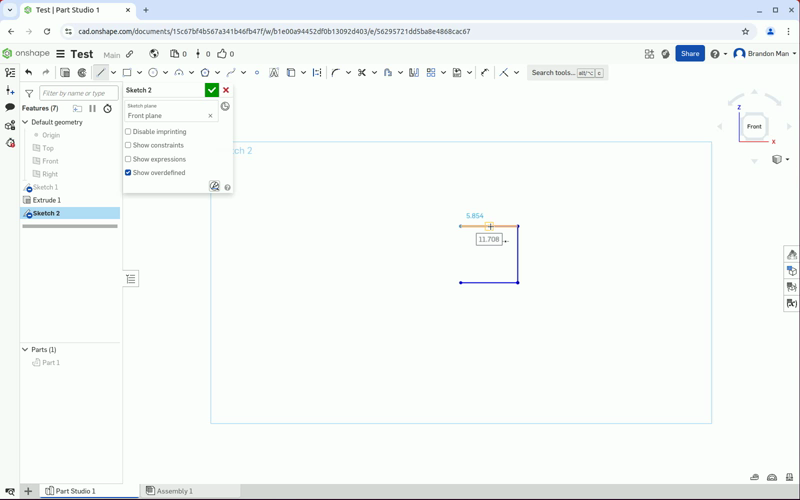
key_down(shift)
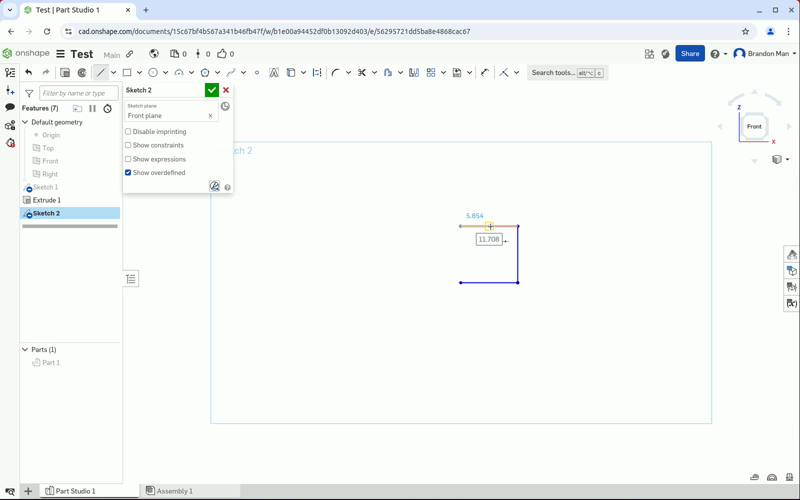
mouse_move(460, 282)
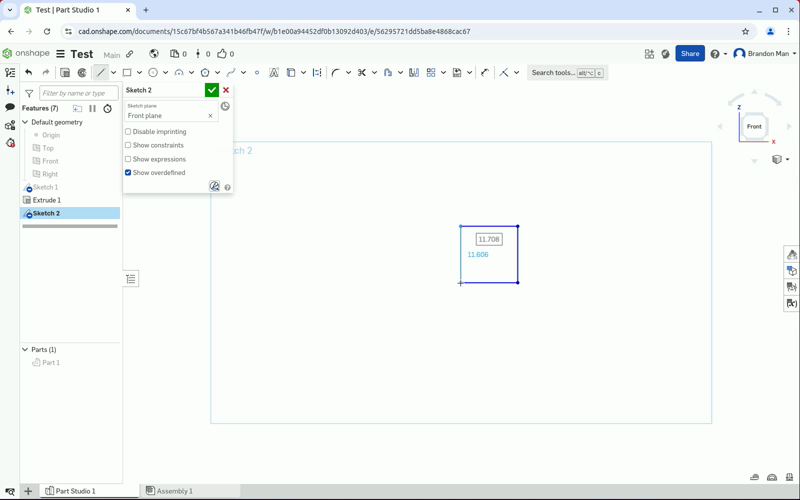
key_up(shift)
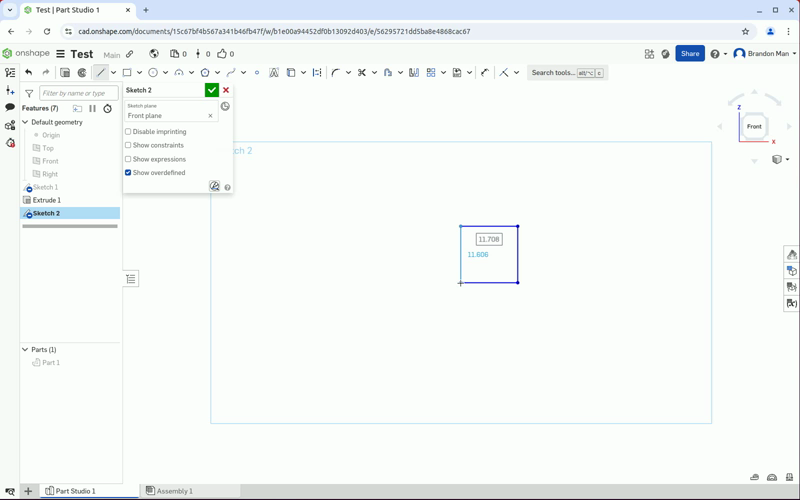
click(460, 282)
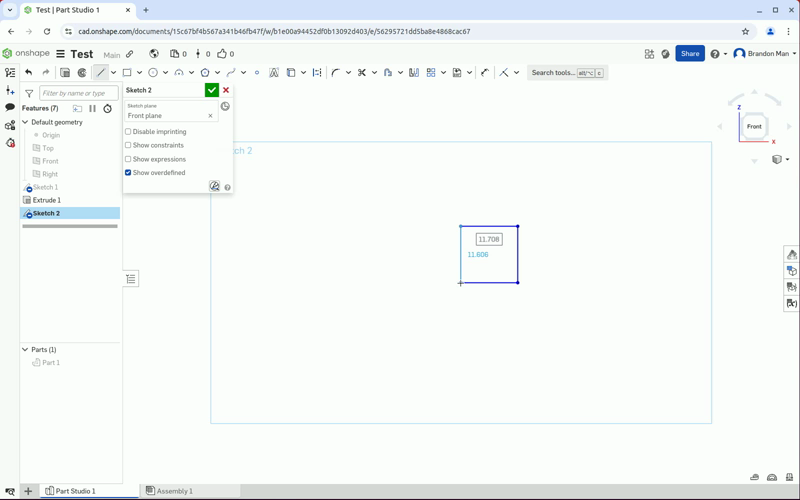
key(esc)
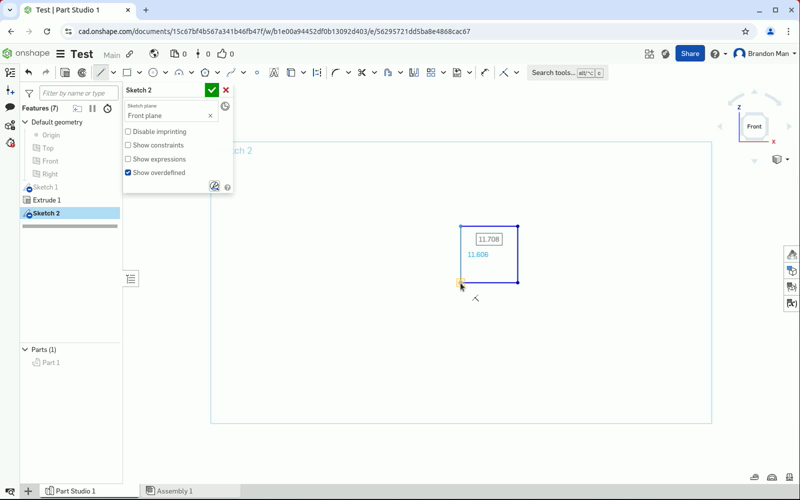
mouse_move(473, 260)
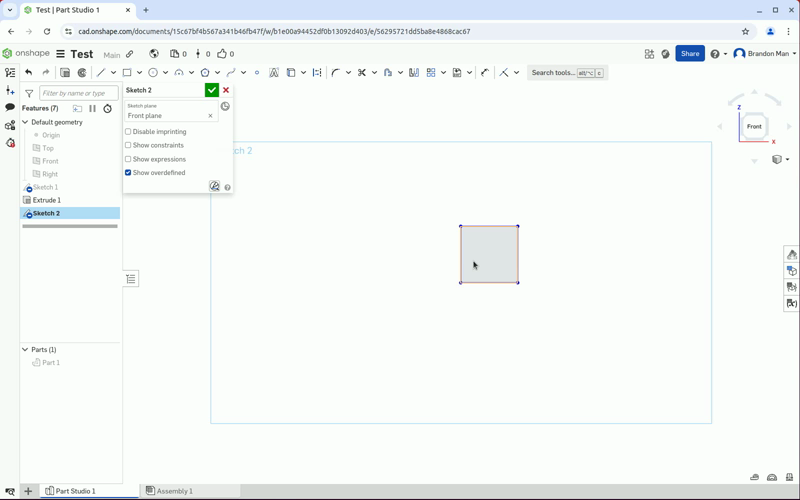
click(473, 260)
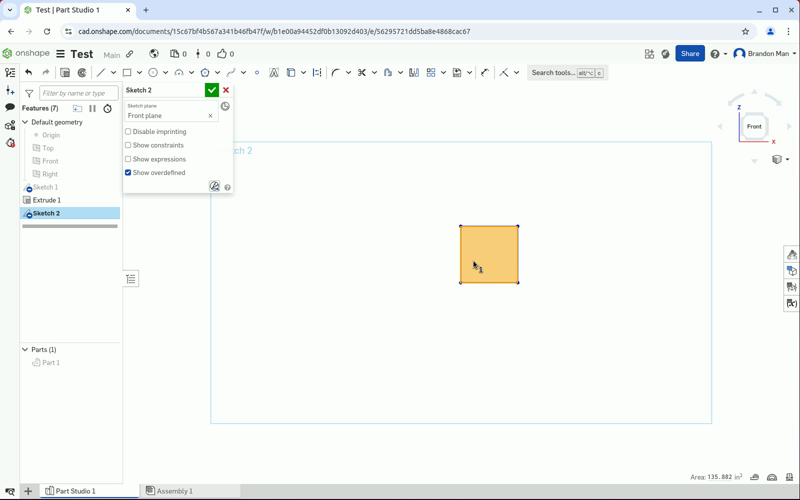
mouse_move(73, 352)
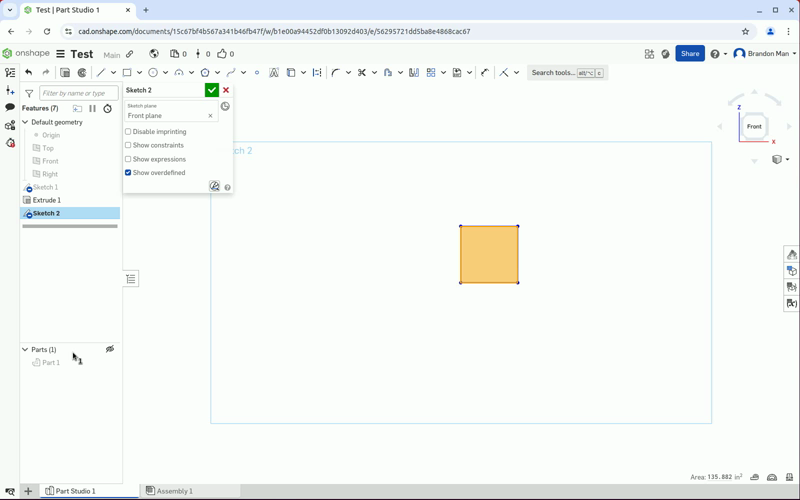
key(shift+y)
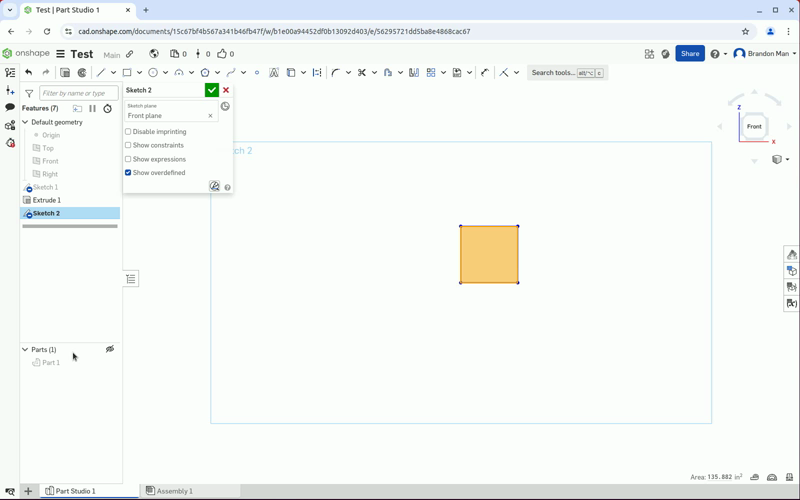
key(shift+e)
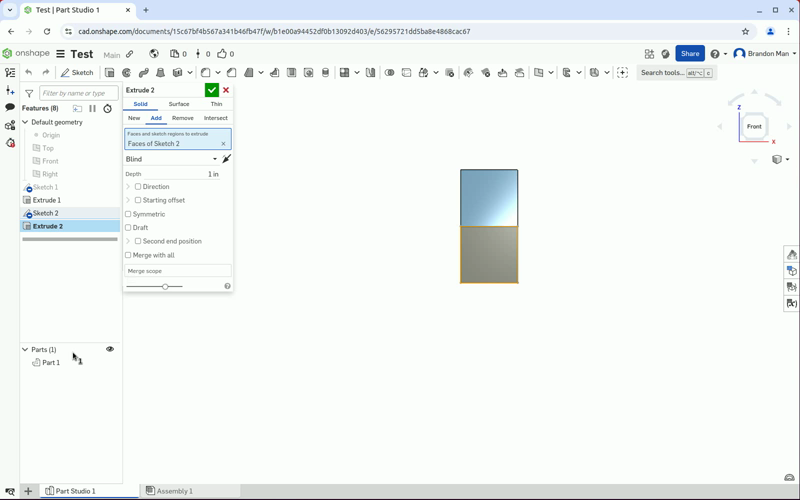
mouse_move(143, 106)
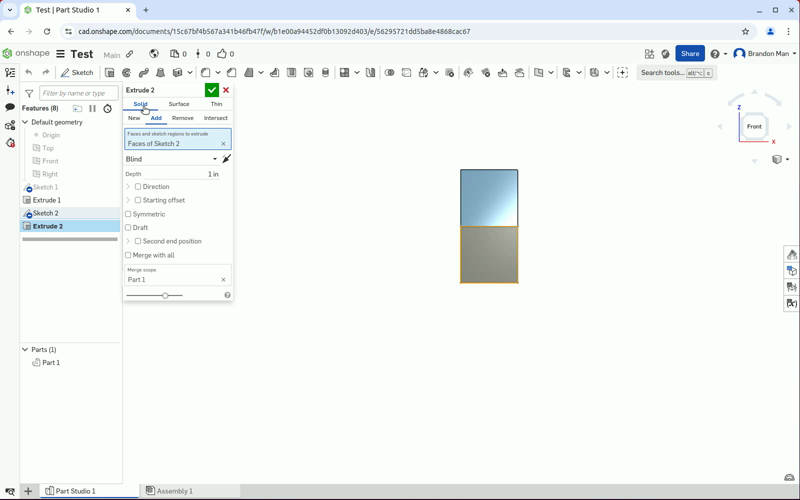
click(143, 106)
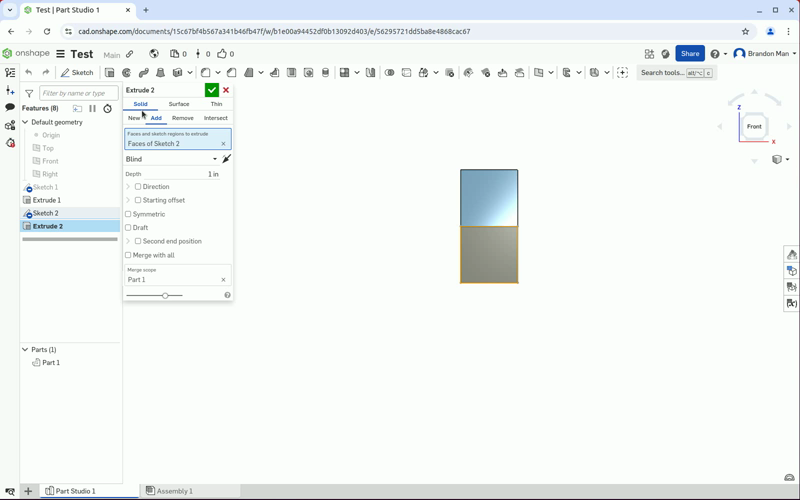
mouse_move(137, 120)
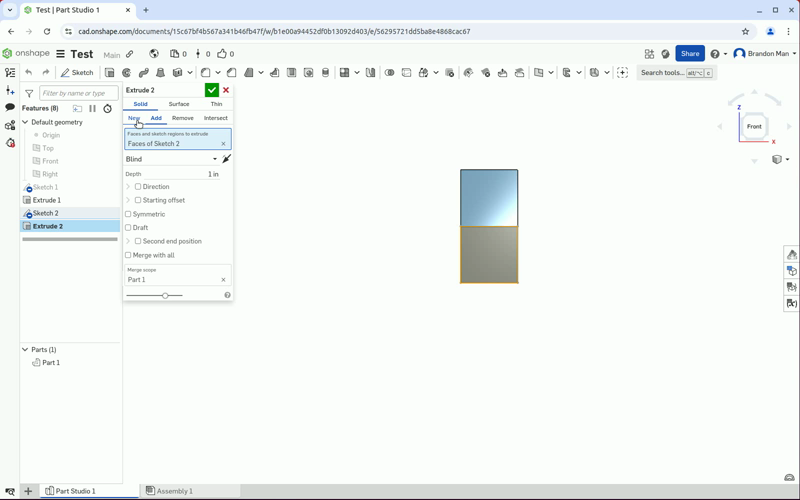
click(137, 120)
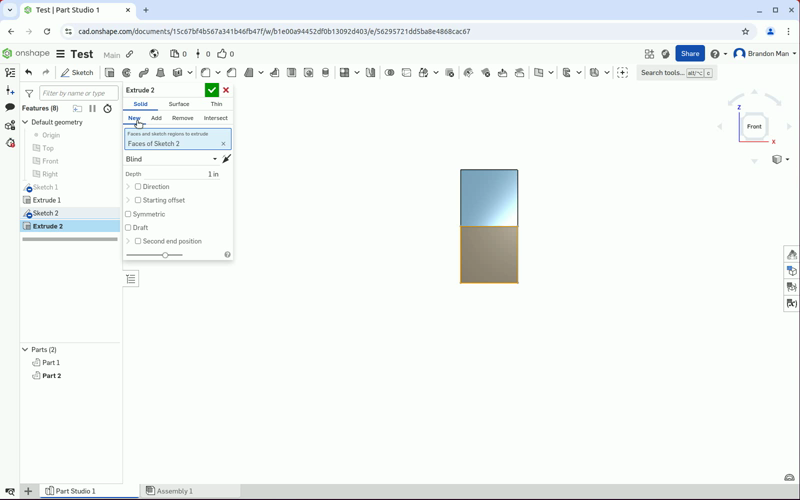
key(tab, 4)
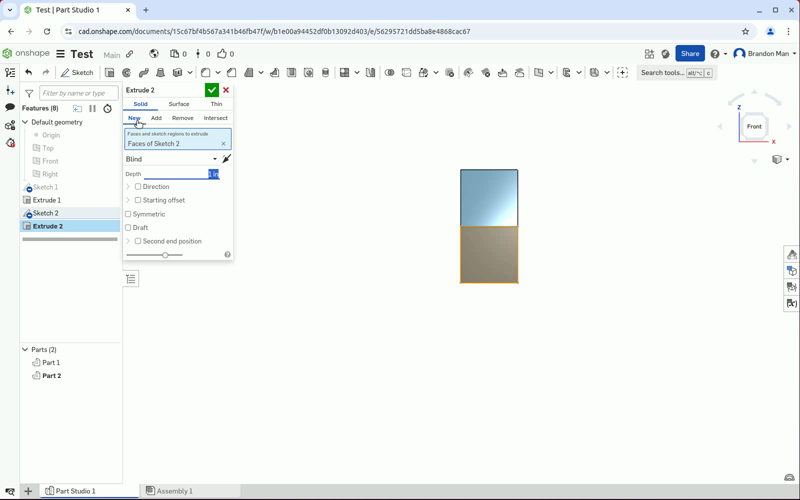
text(23.108)
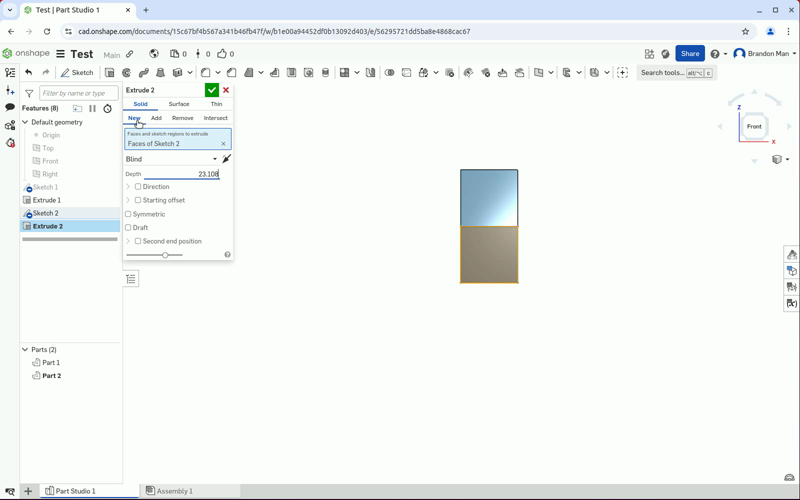
key(enter)
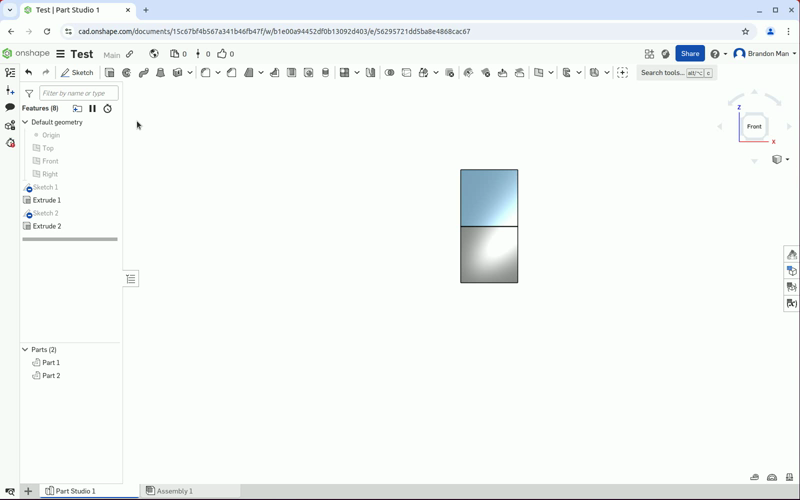
key(shift+h)
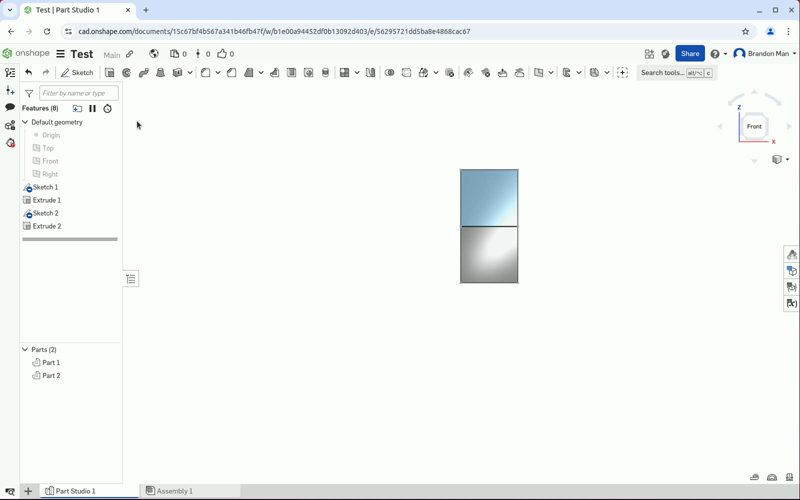
key(shift+h)
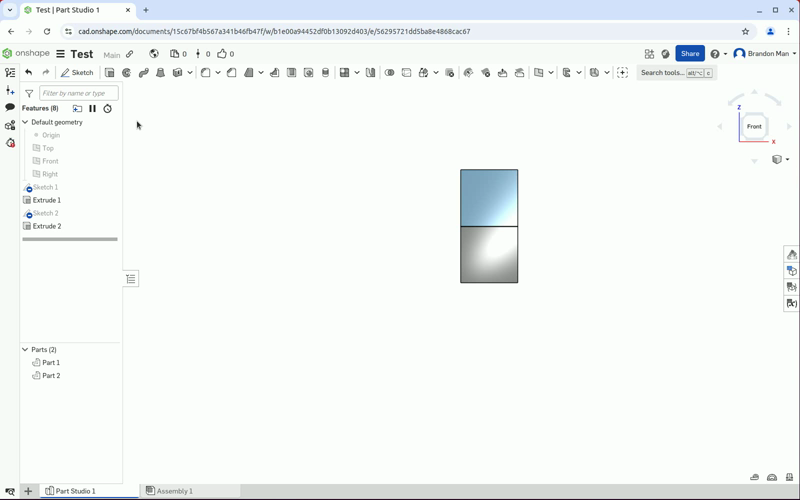
mouse_move(73, 189)
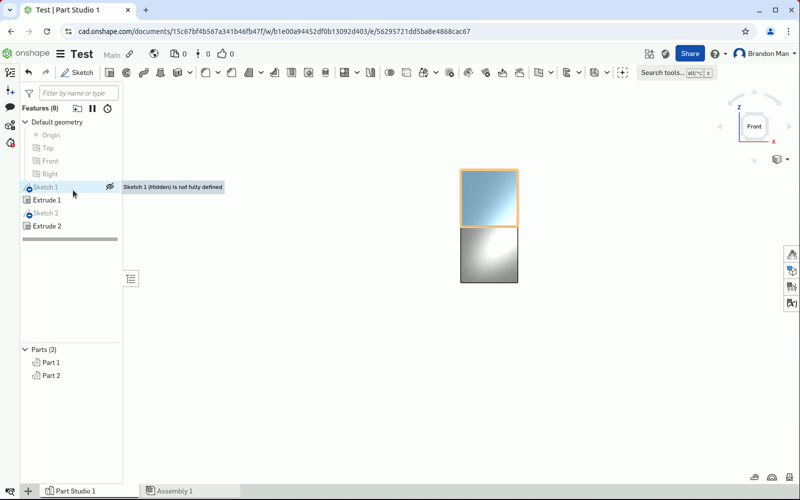
click(73, 189)
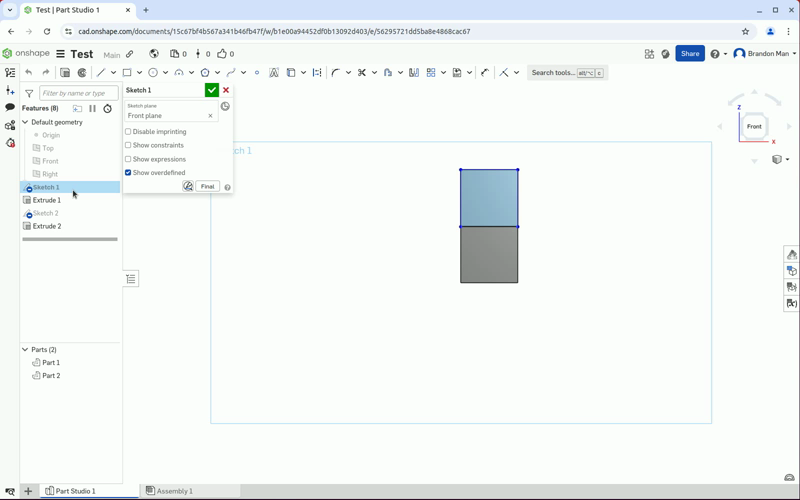
mouse_move(229, 92)
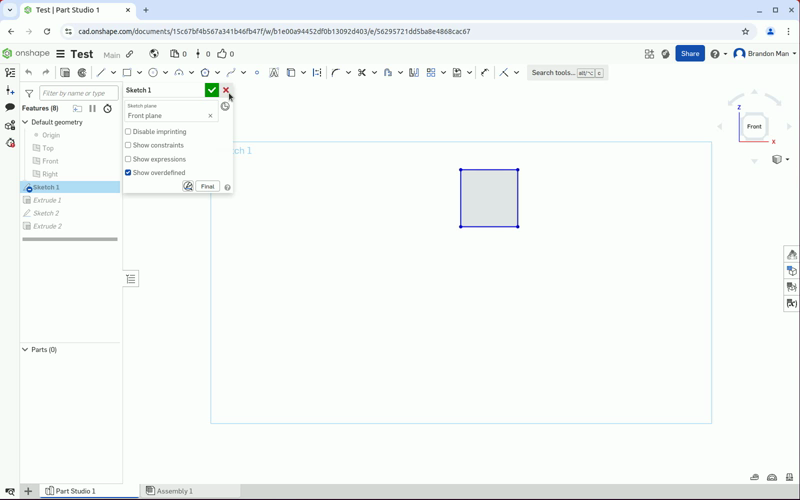
click(229, 92)
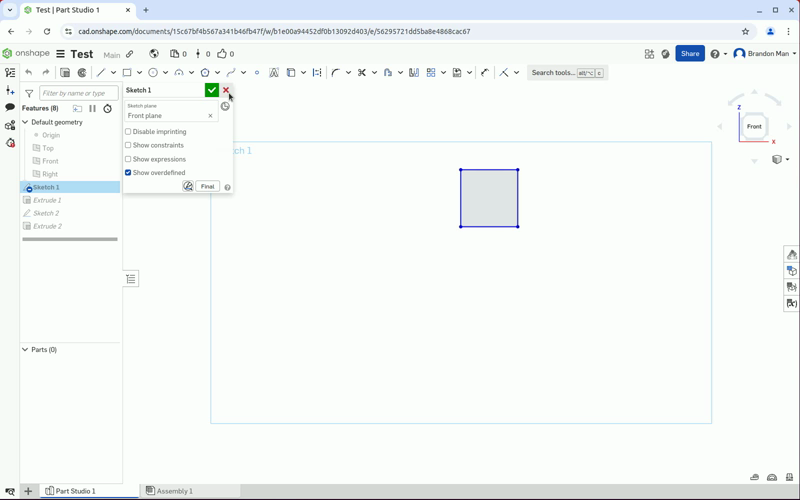
key(shift+s)
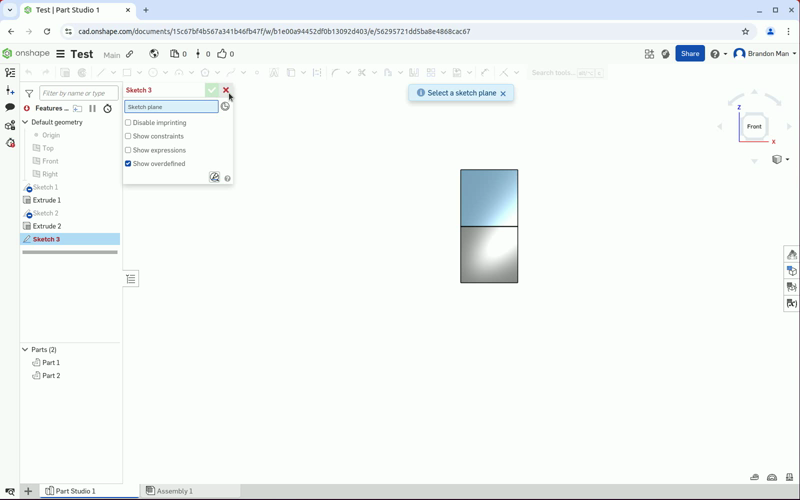
mouse_move(73, 163)
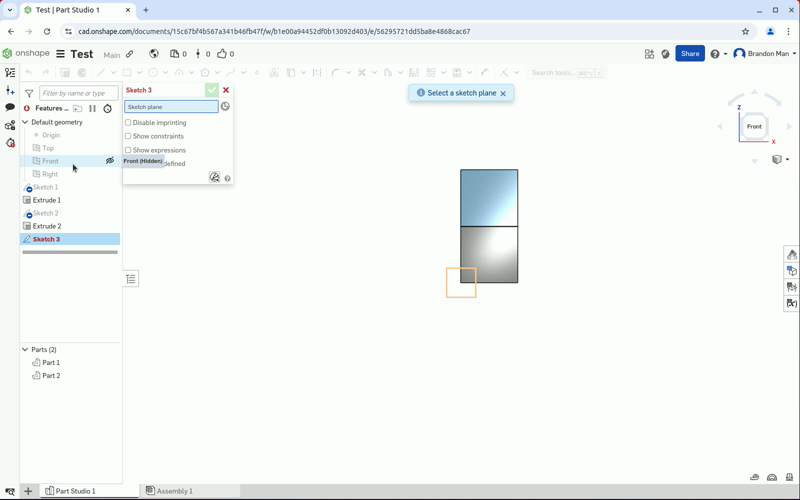
click(73, 163)
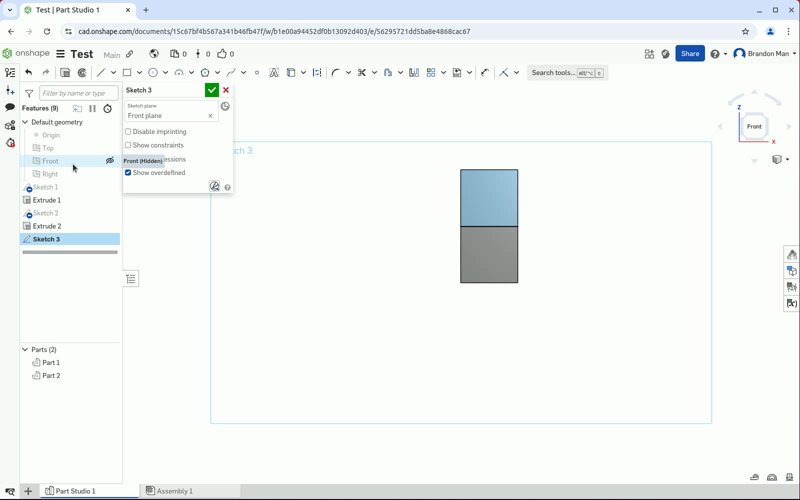
mouse_move(73, 352)
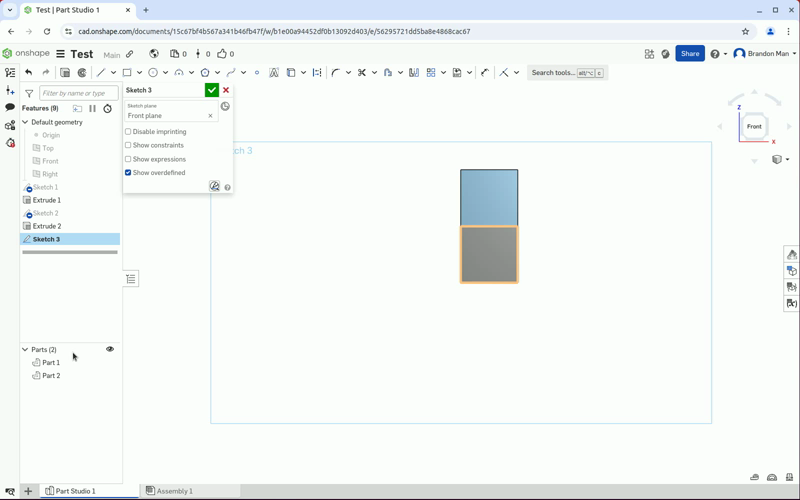
key(y)
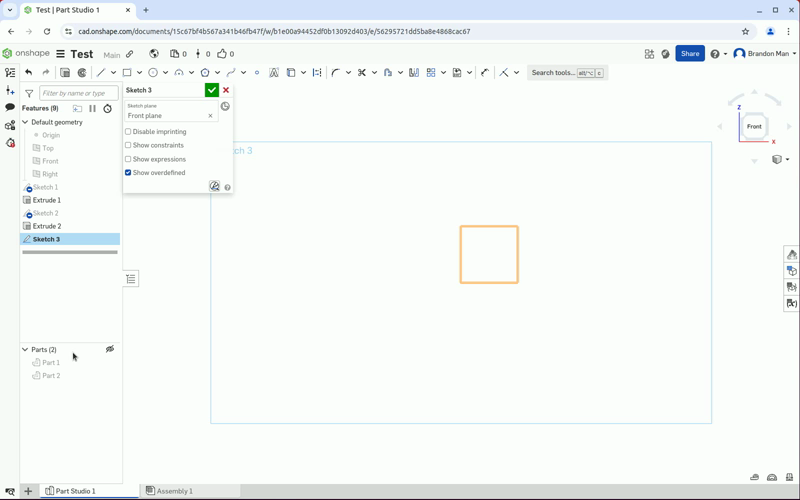
key(l)
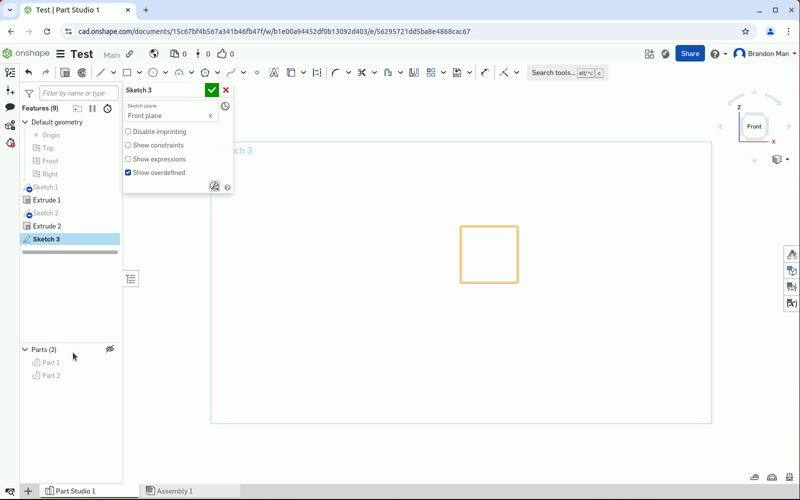
key_down(shift)
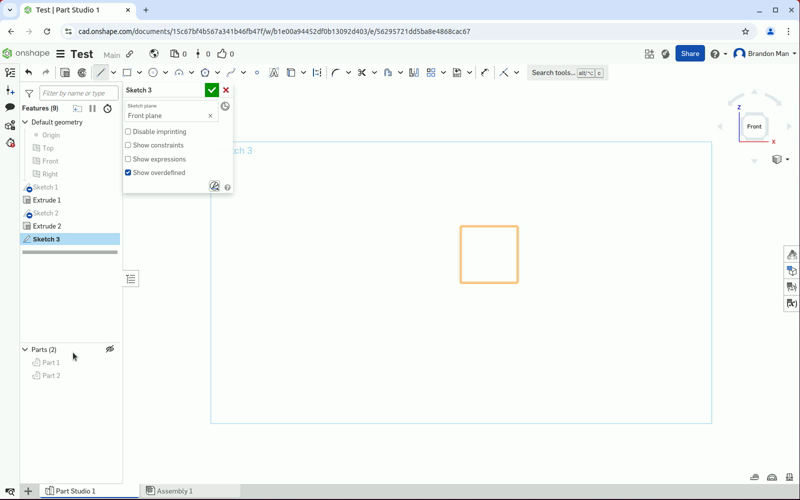
mouse_move(516, 282)
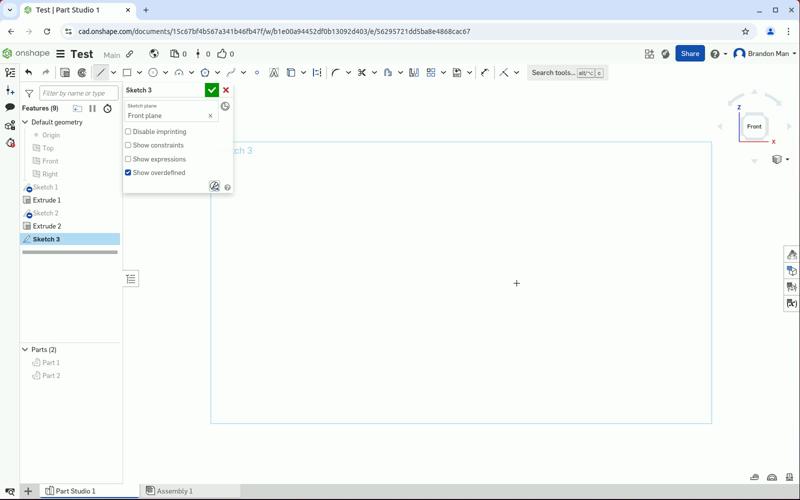
click(516, 282)
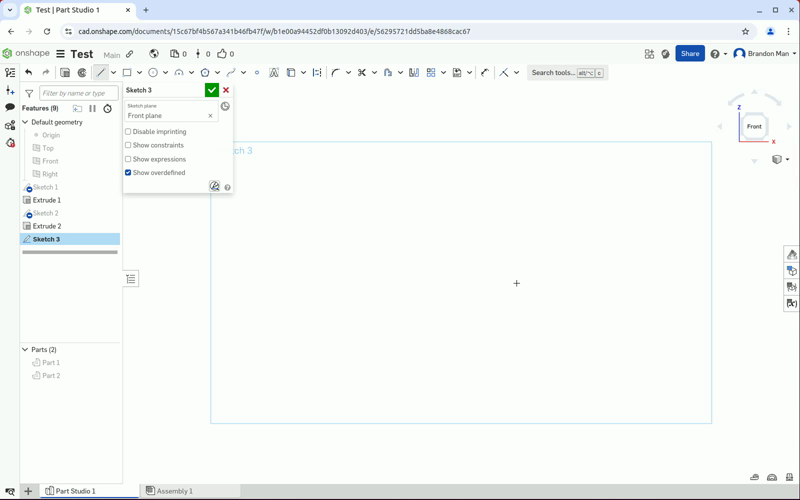
key_up(shift)
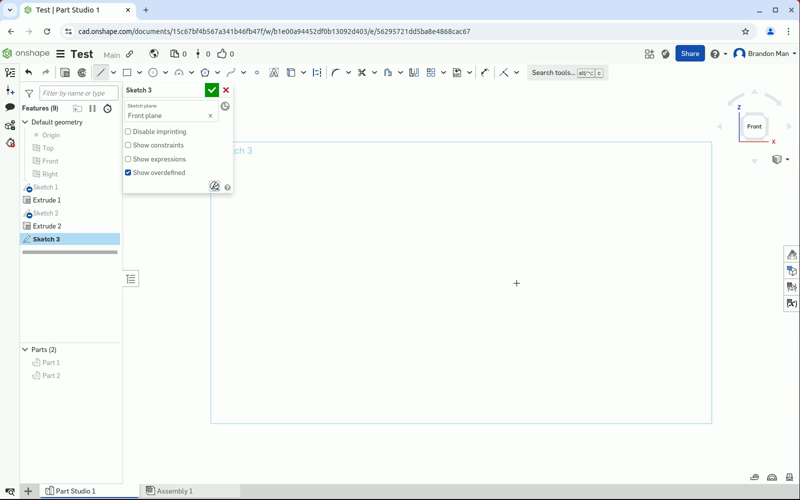
key_down(shift)
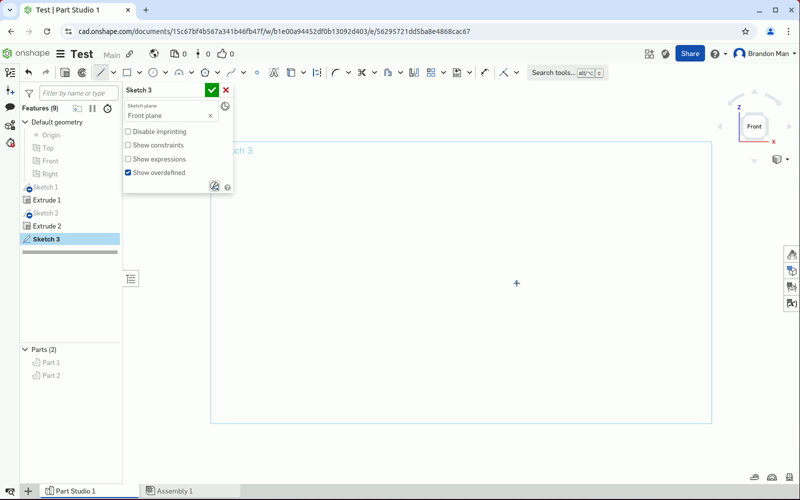
mouse_move(546, 282)
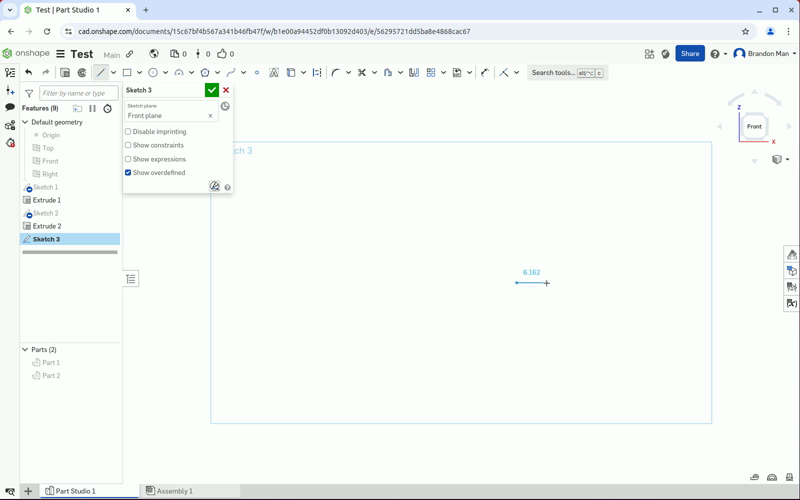
mouse_move(573, 282)
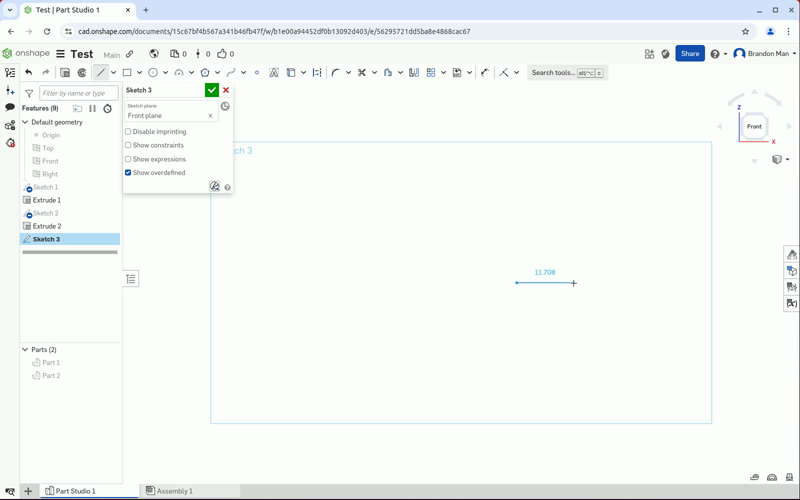
click(573, 282)
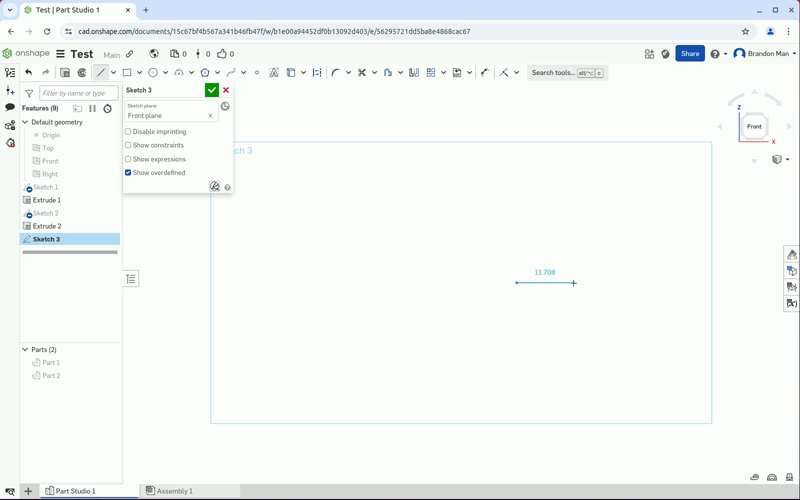
key_up(shift)
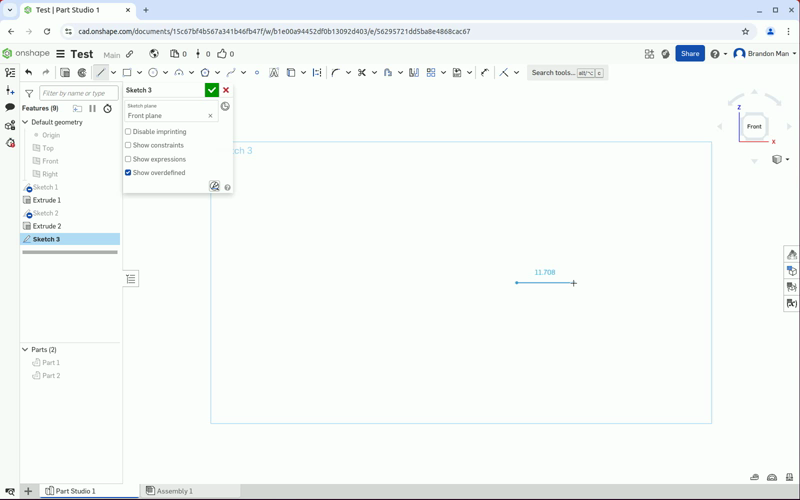
key_down(shift)
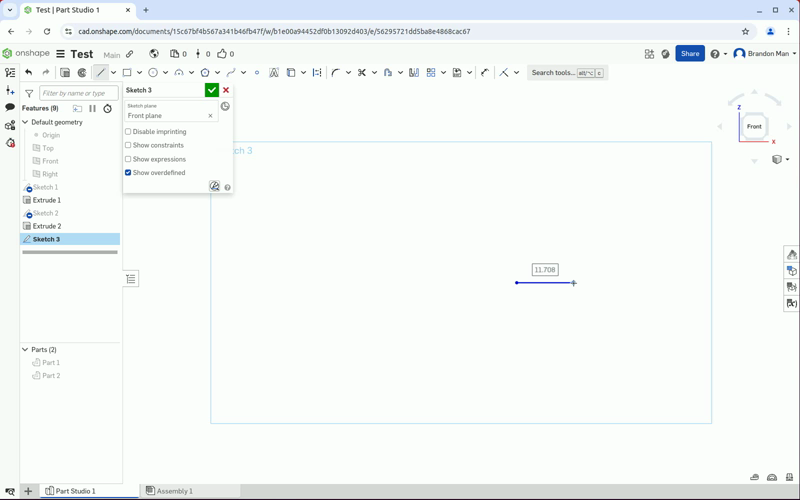
mouse_move(589, 282)
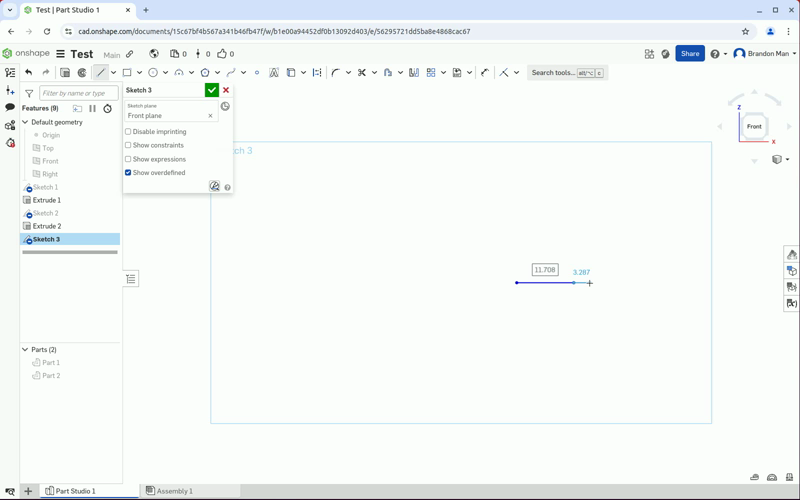
mouse_move(573, 226)
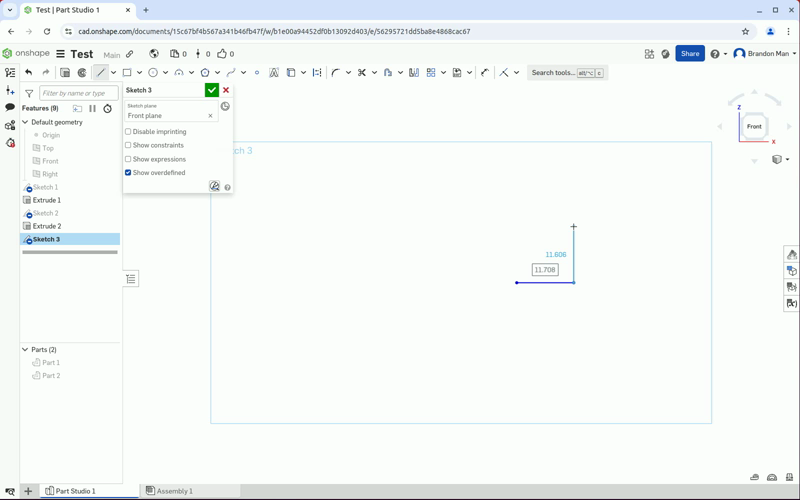
click(573, 226)
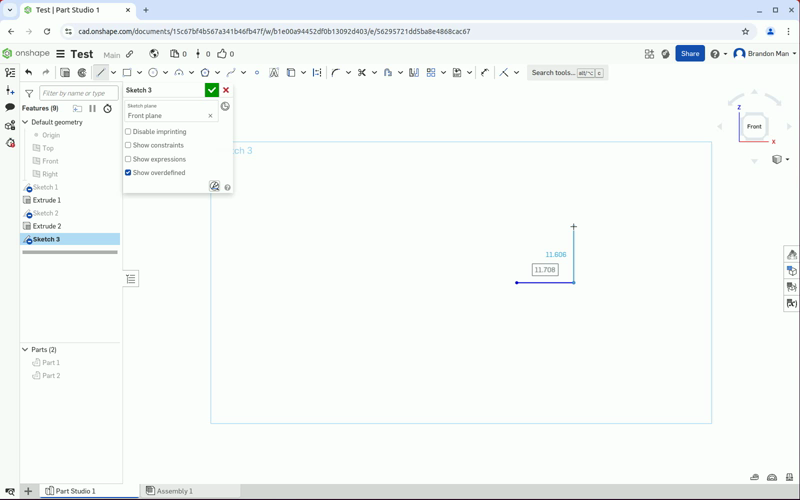
key_up(shift)
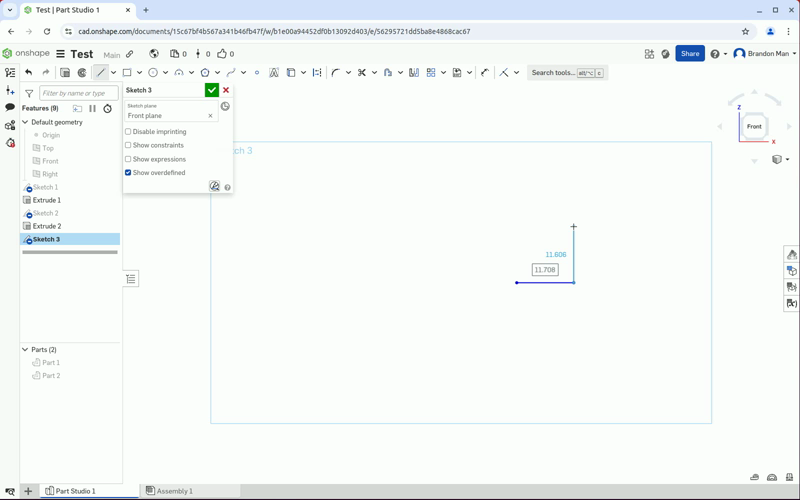
key_down(shift)
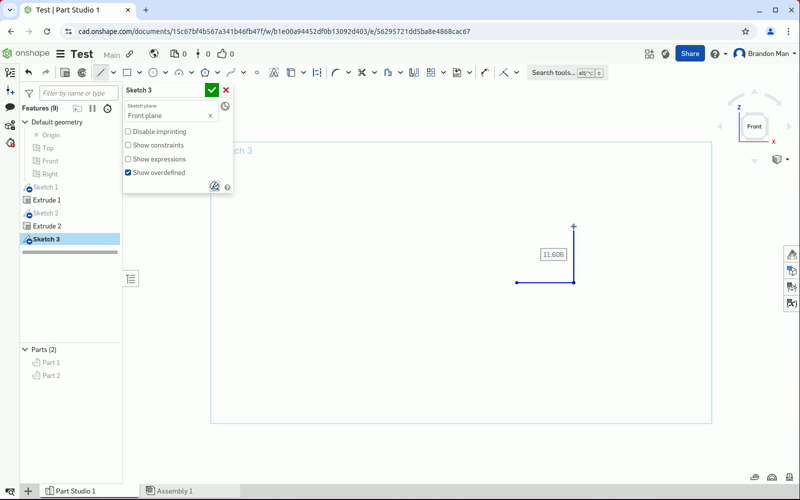
mouse_move(589, 226)
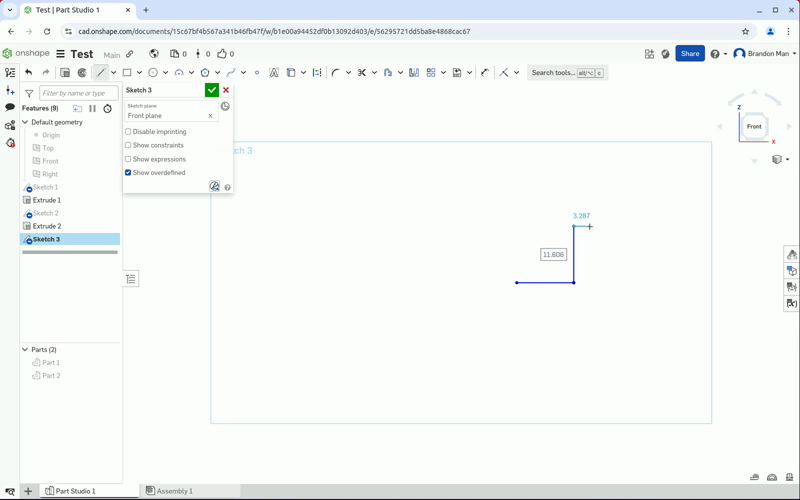
mouse_move(516, 226)
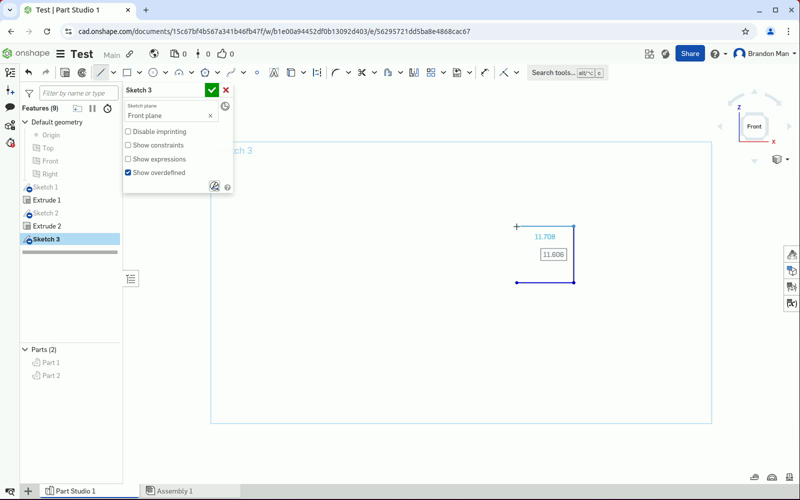
click(516, 226)
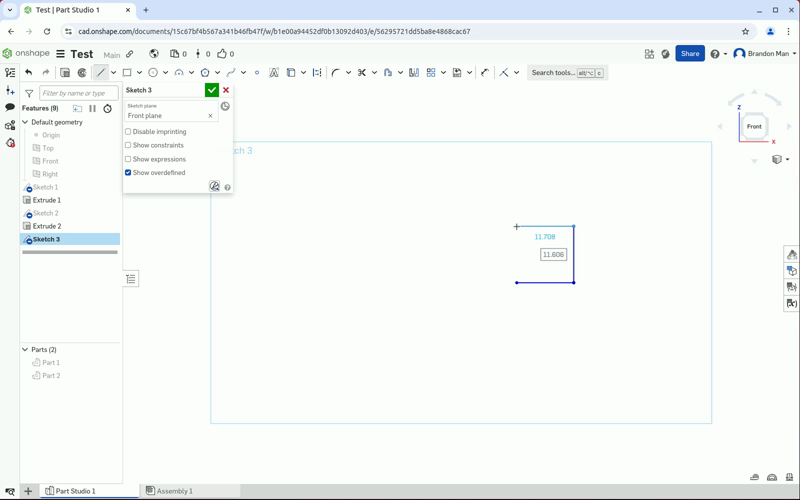
key_up(shift)
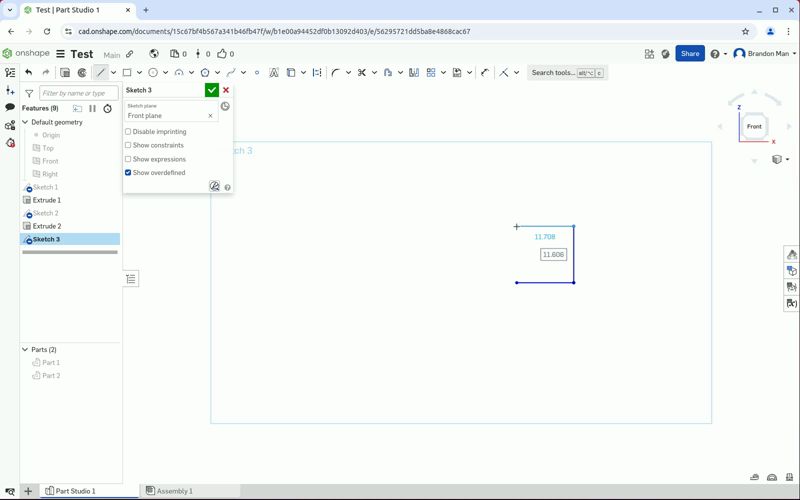
mouse_move(546, 226)
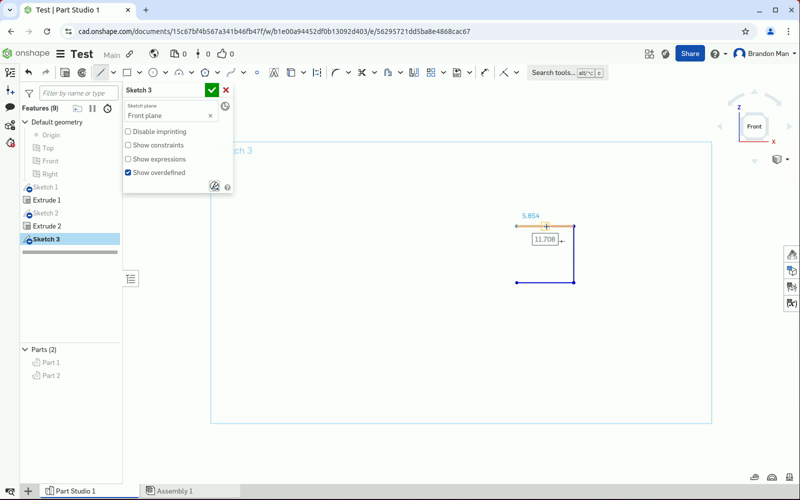
key_down(shift)
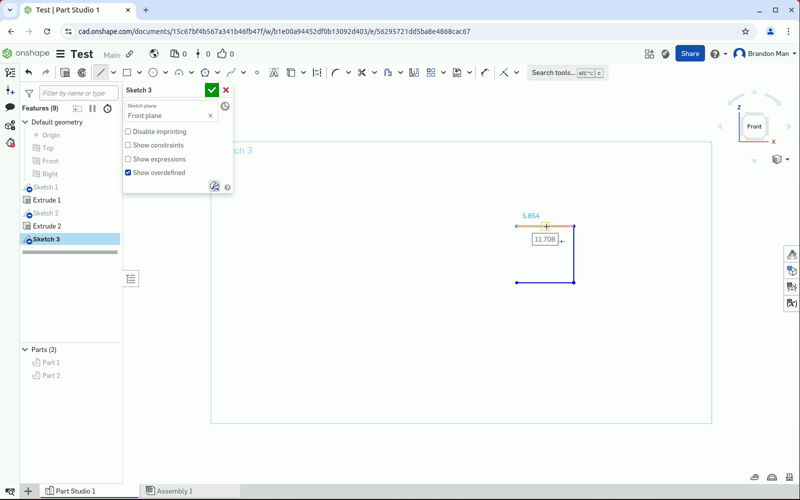
mouse_move(516, 282)
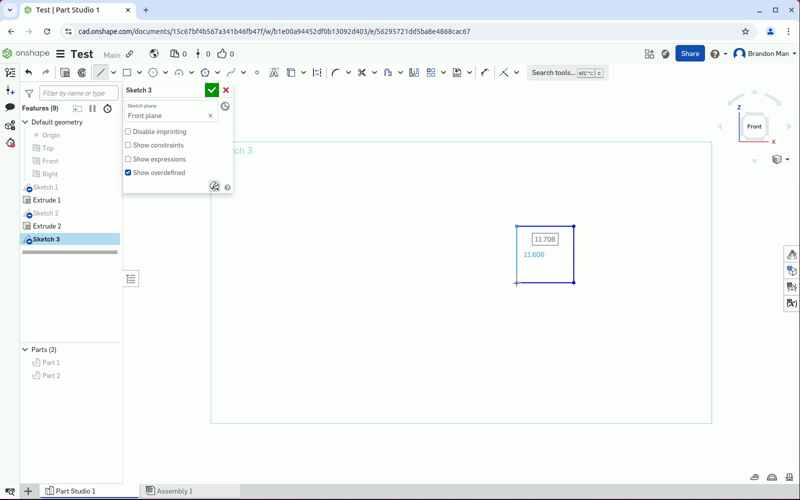
key_up(shift)
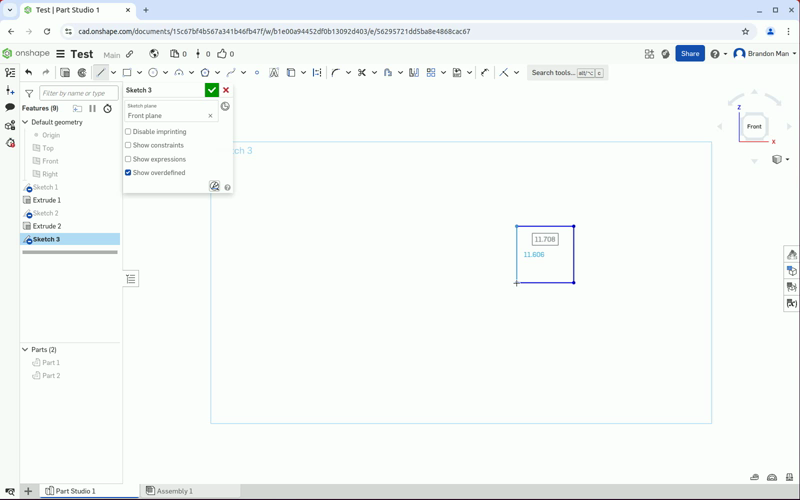
click(516, 282)
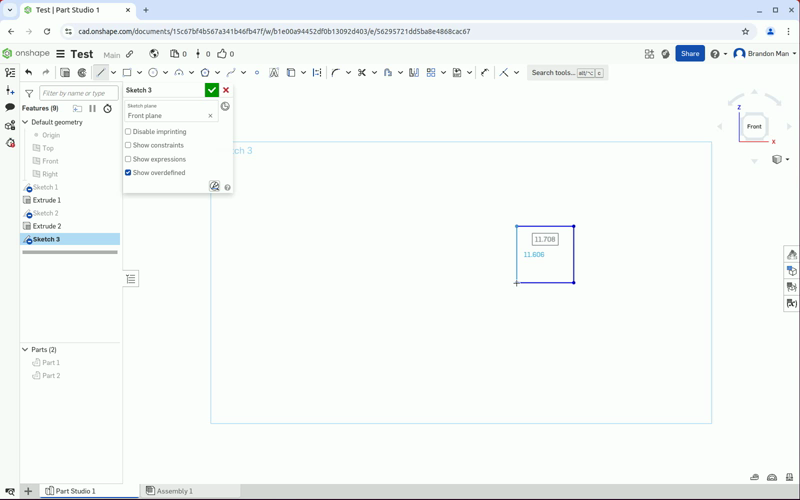
key(esc)
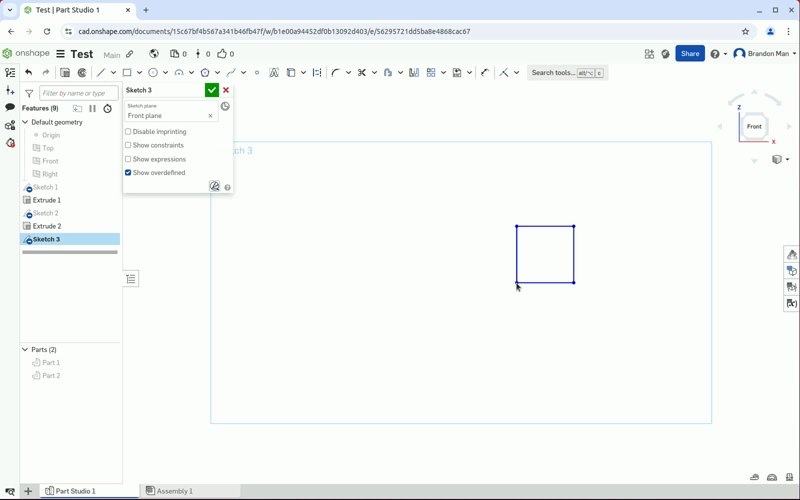
mouse_move(524, 228)
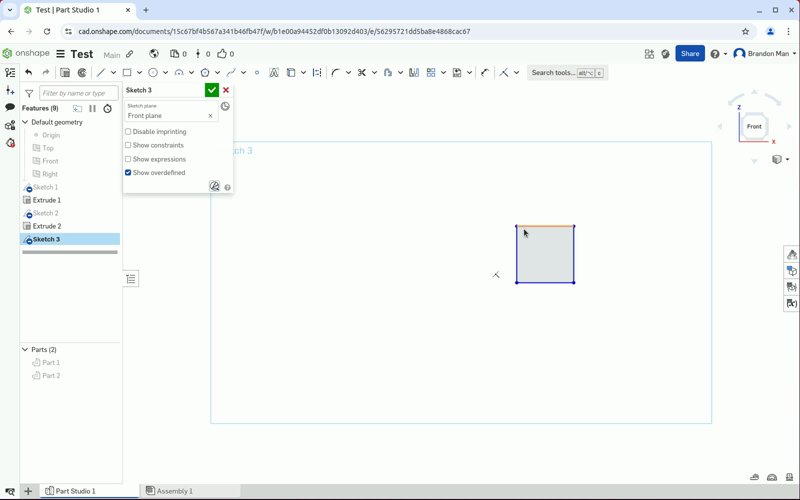
click(524, 228)
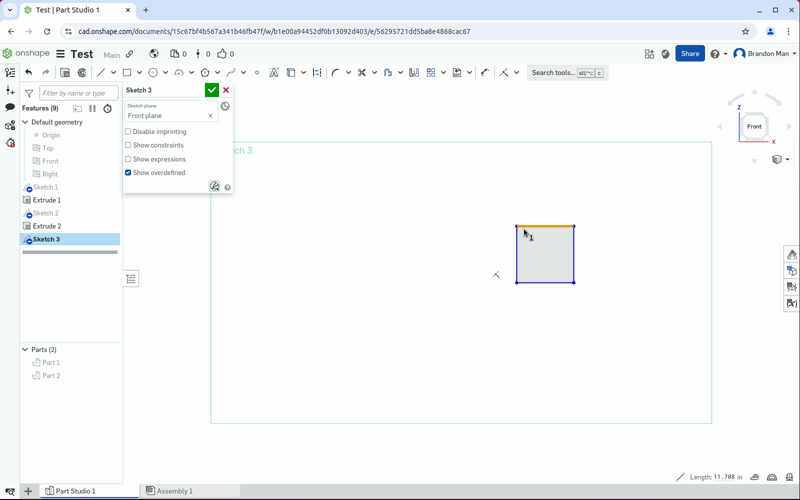
mouse_move(73, 352)
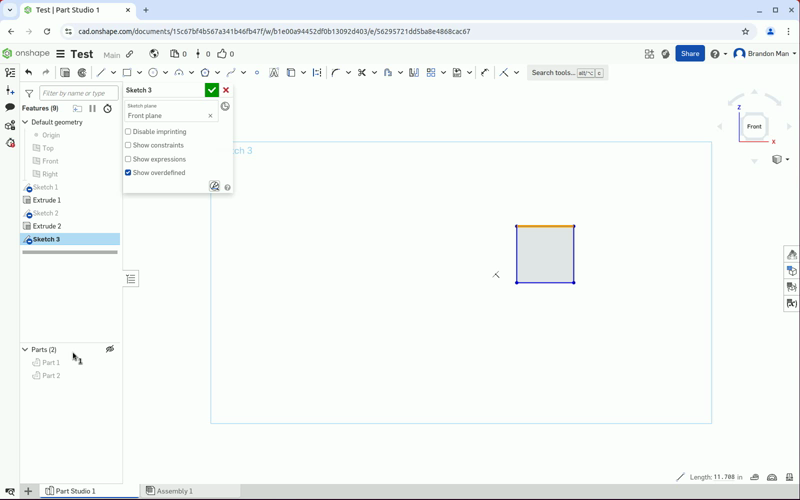
key(shift+y)
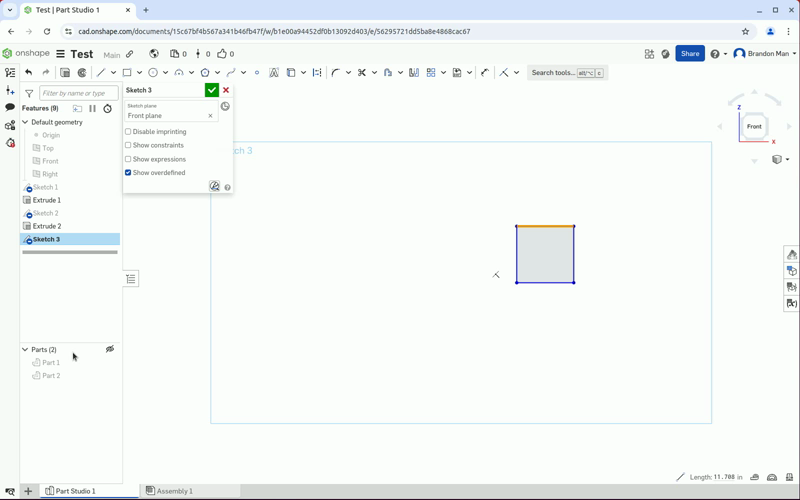
key(shift+e)
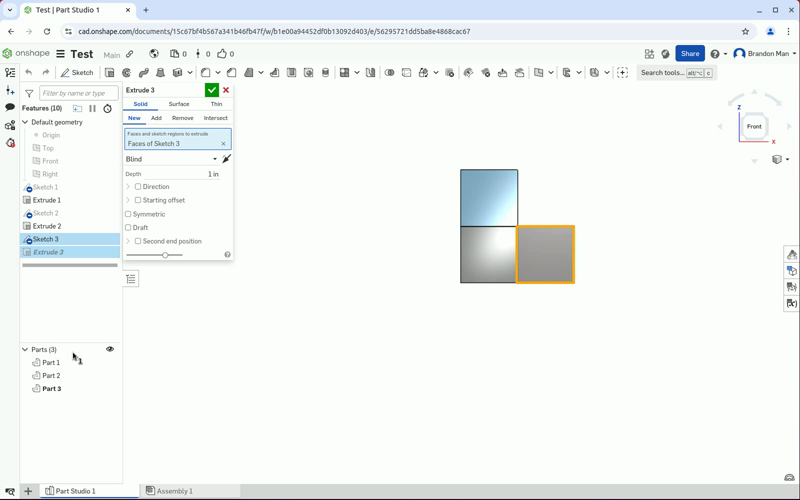
mouse_move(143, 106)
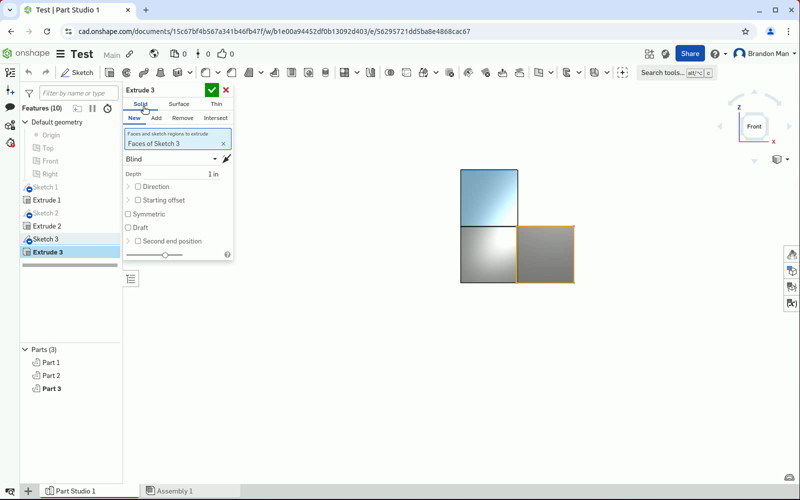
click(143, 106)
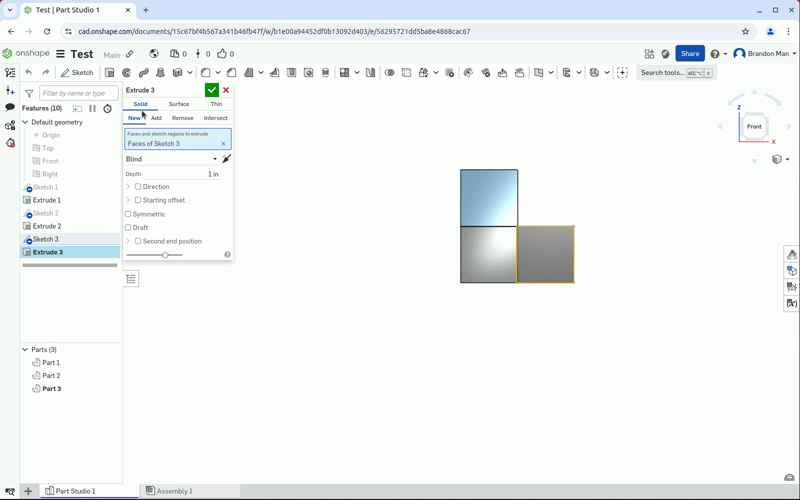
mouse_move(137, 120)
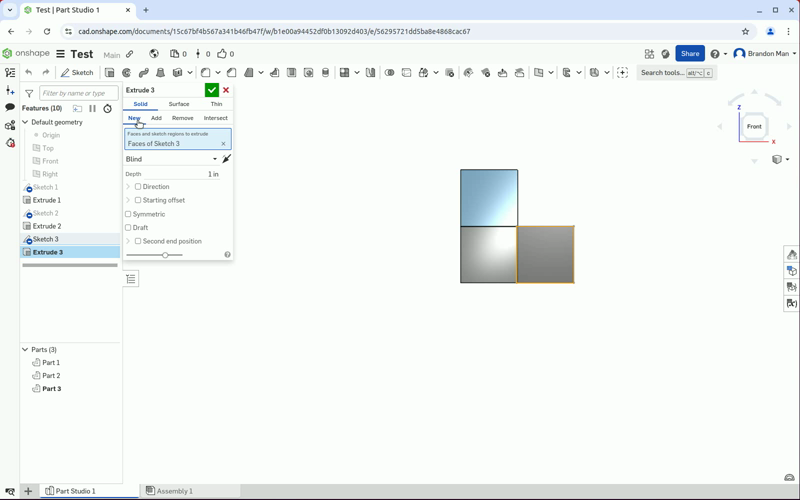
click(137, 120)
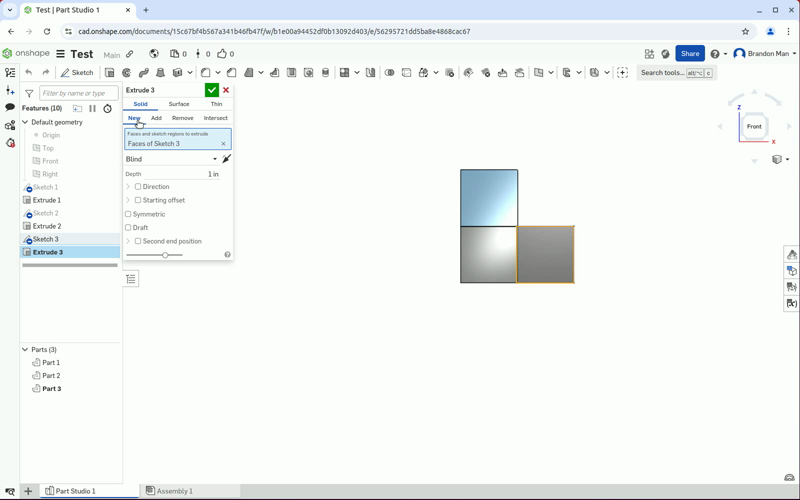
key(tab, 4)
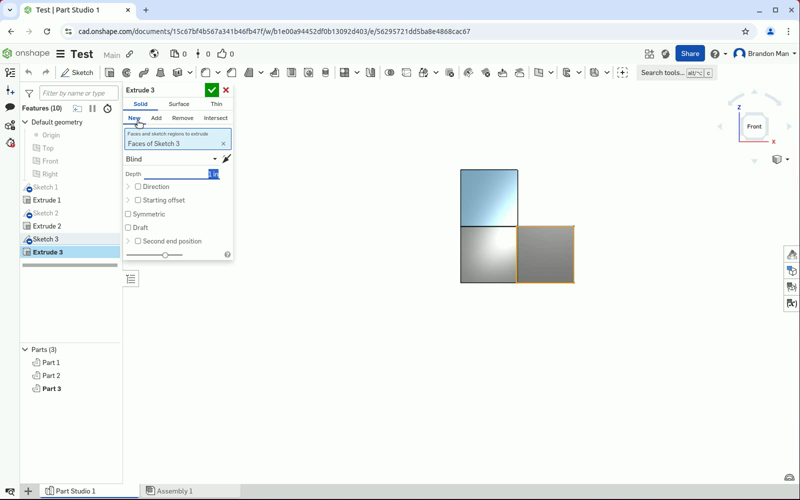
text(23.108)
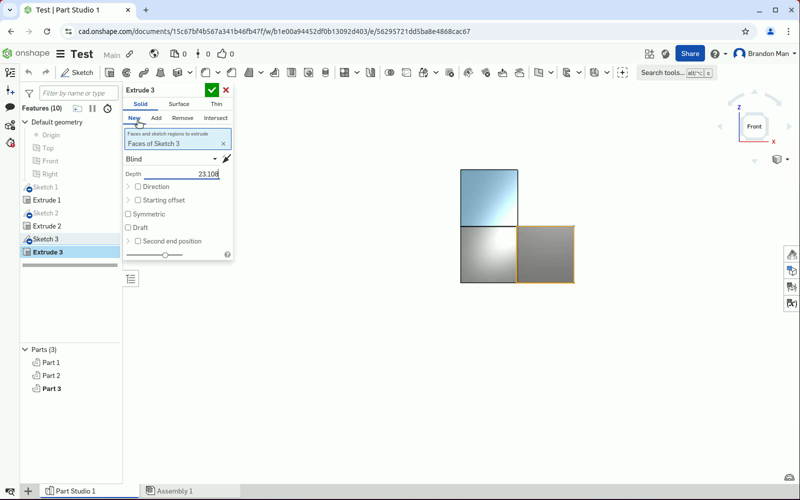
key(enter)
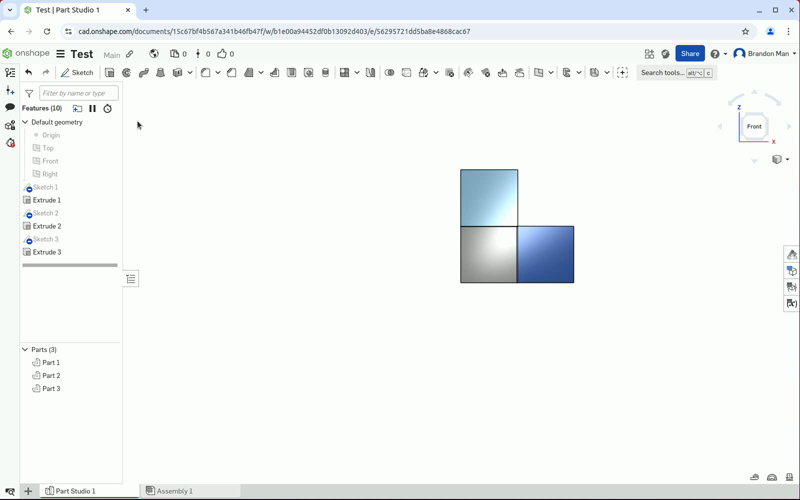
key(shift+h)
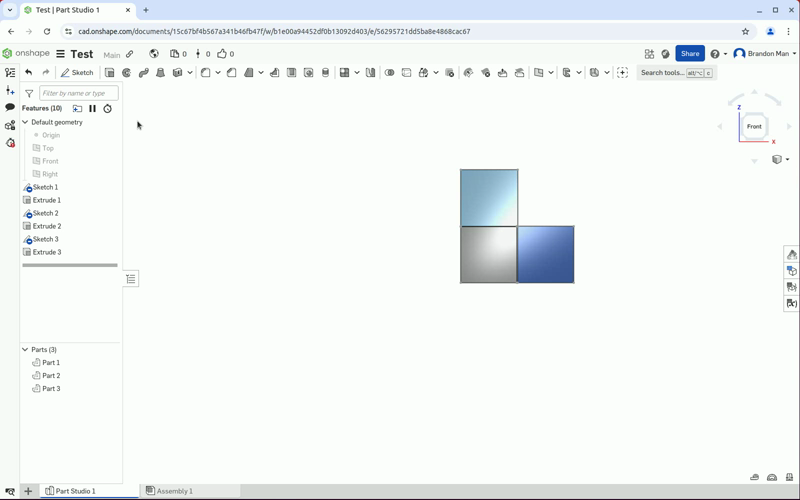
key(shift+h)
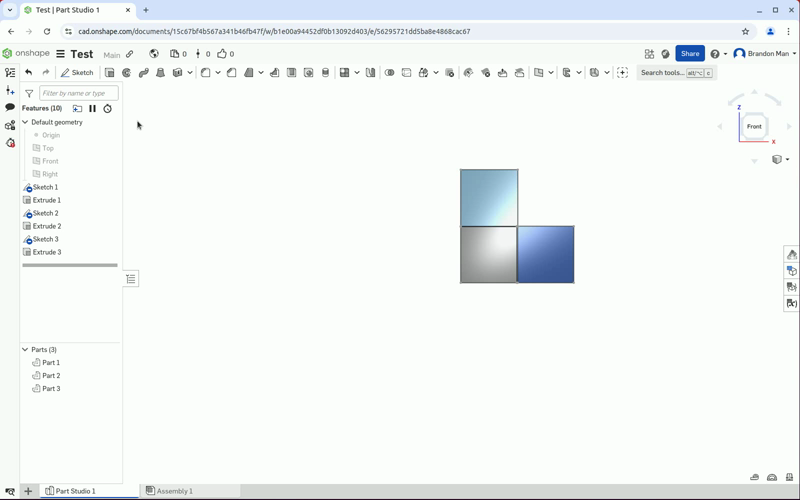
key(shift+7)
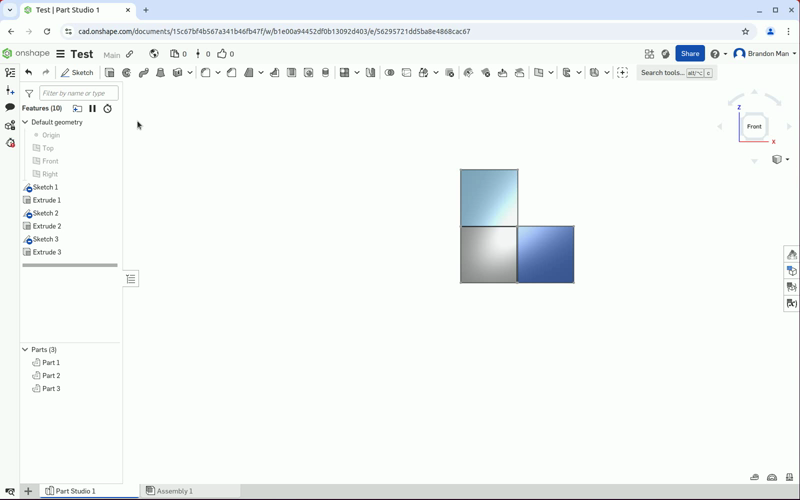
key(left, 2)
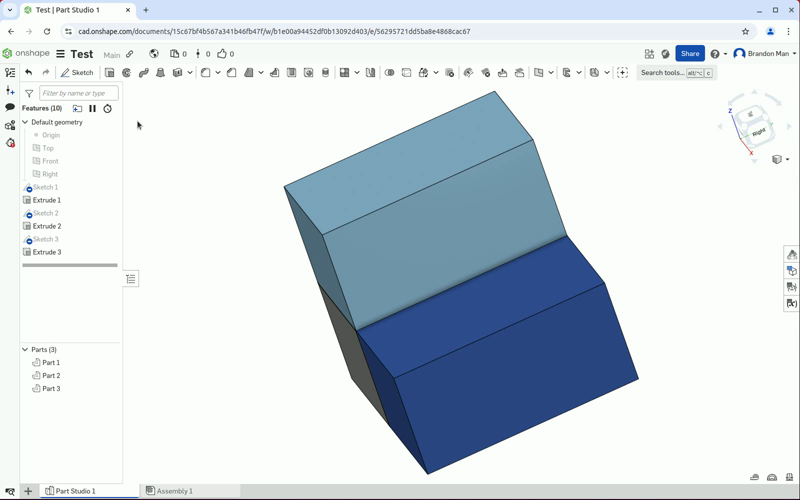
key(down, 2)
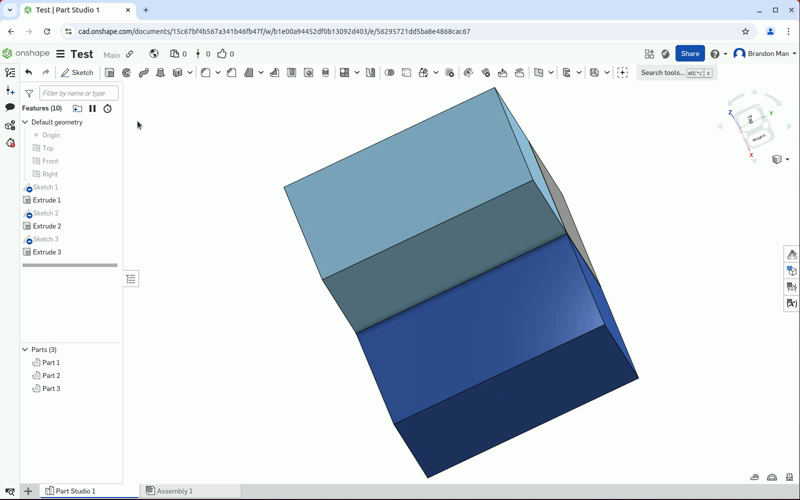
key(up, 2)
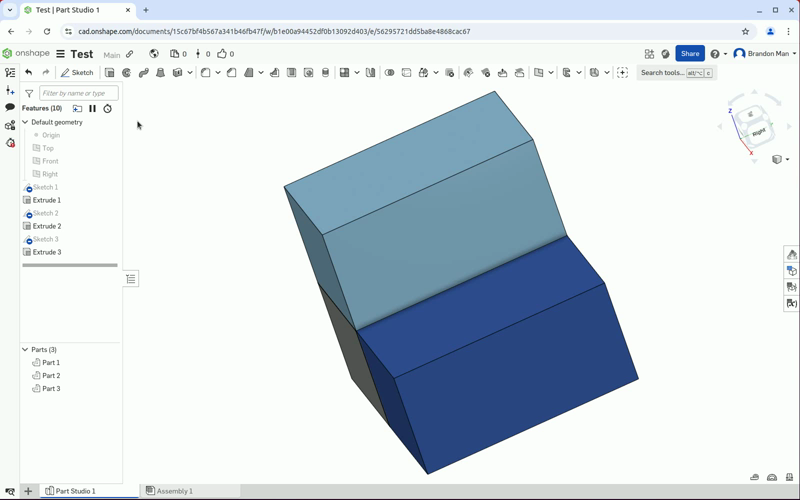
key(right, 2)
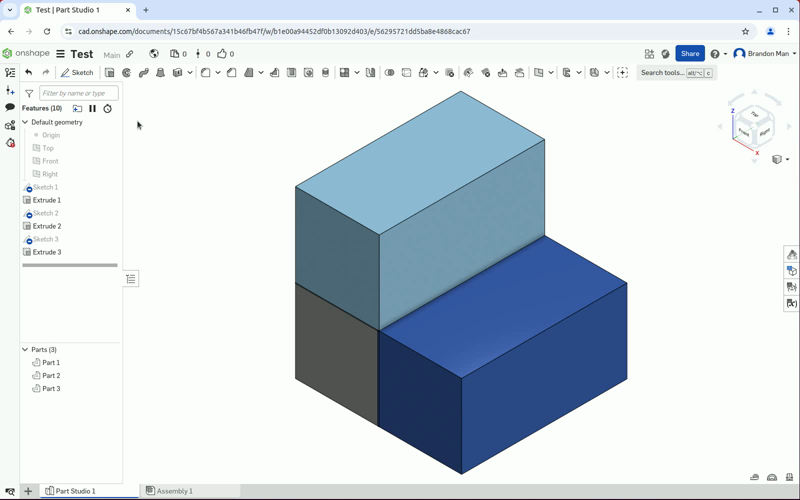
mouse_move(73, 189)
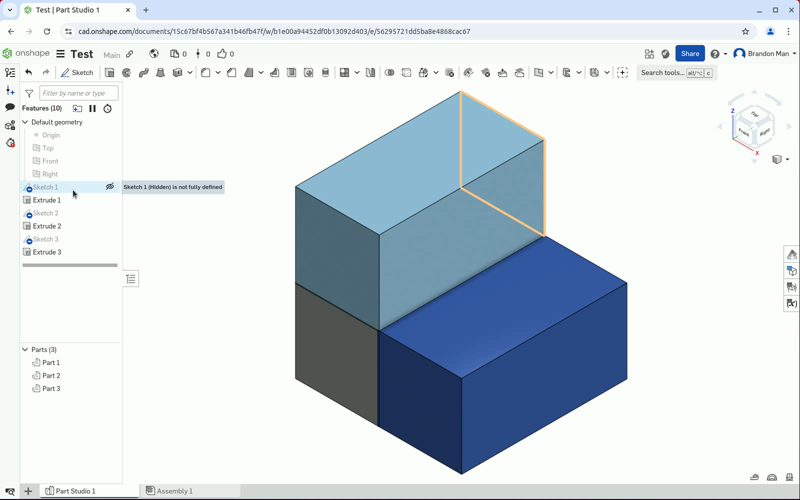
click(73, 189)